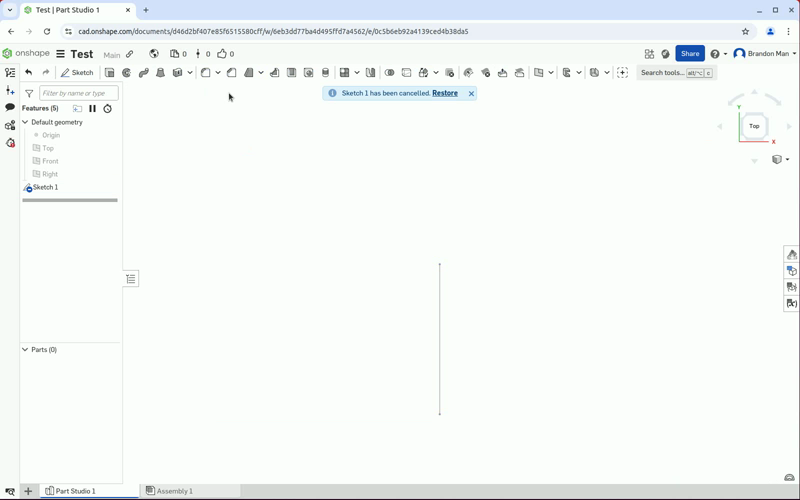
key(shift+h)
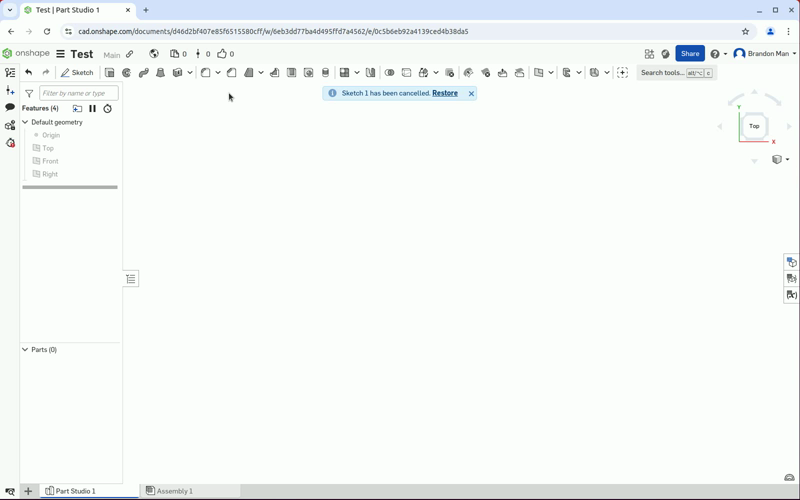
mouse_move(73, 352)
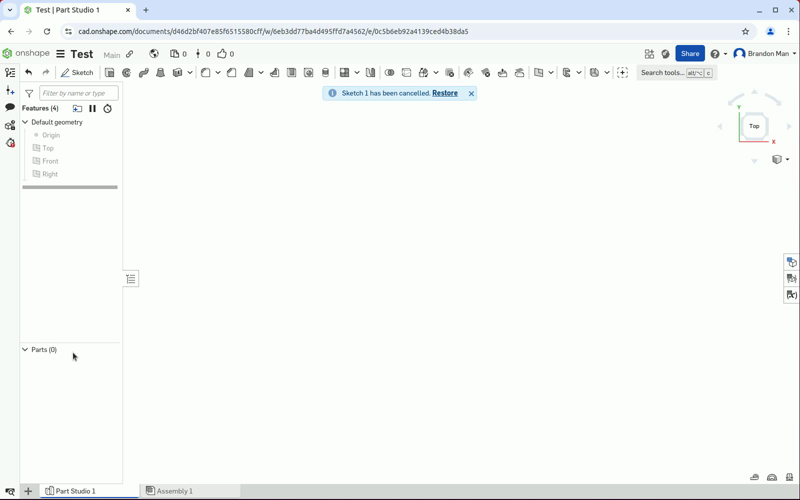
key(y)
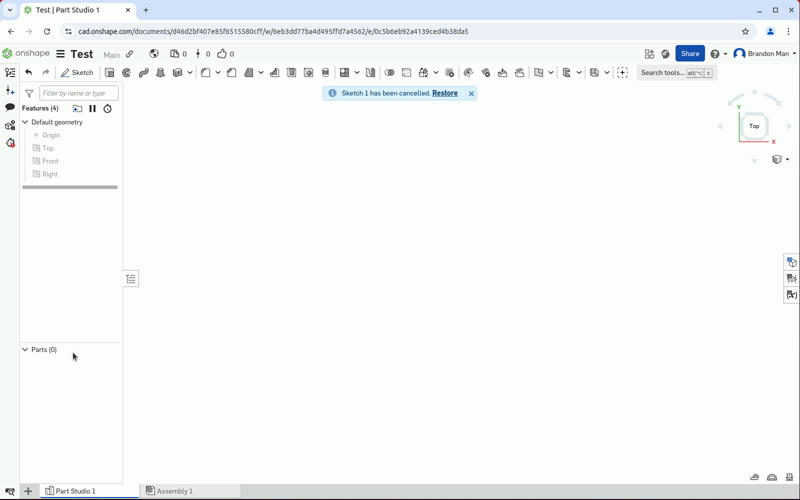
key(shift+p)
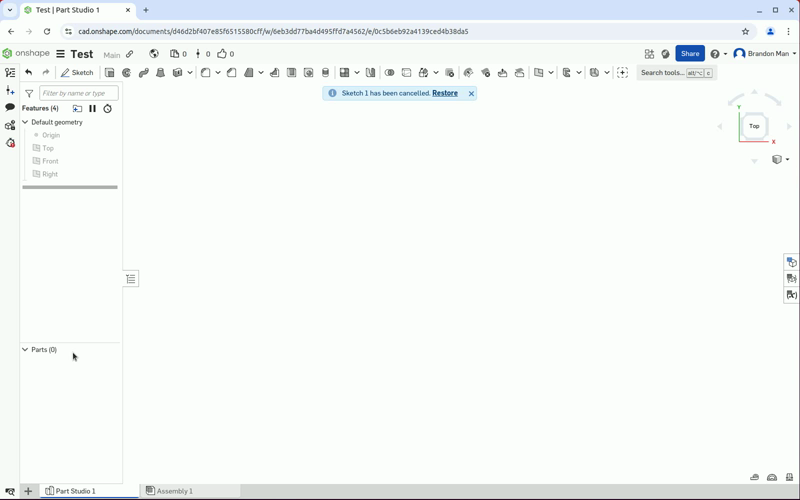
key(space)
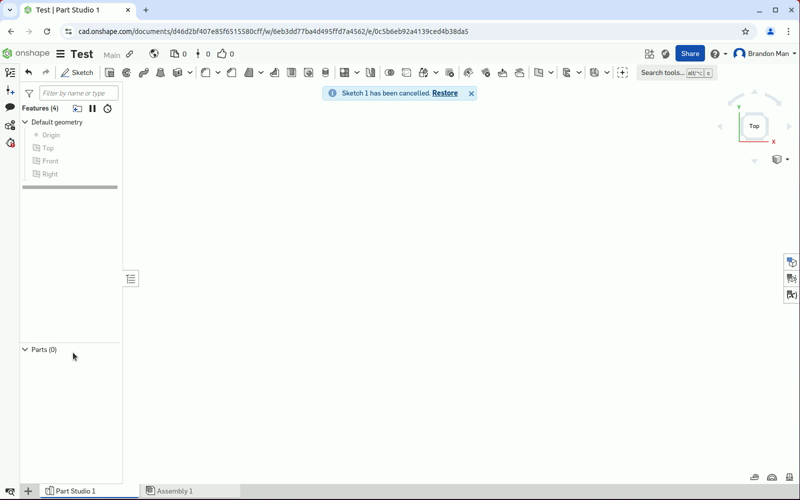
key_down(shift)
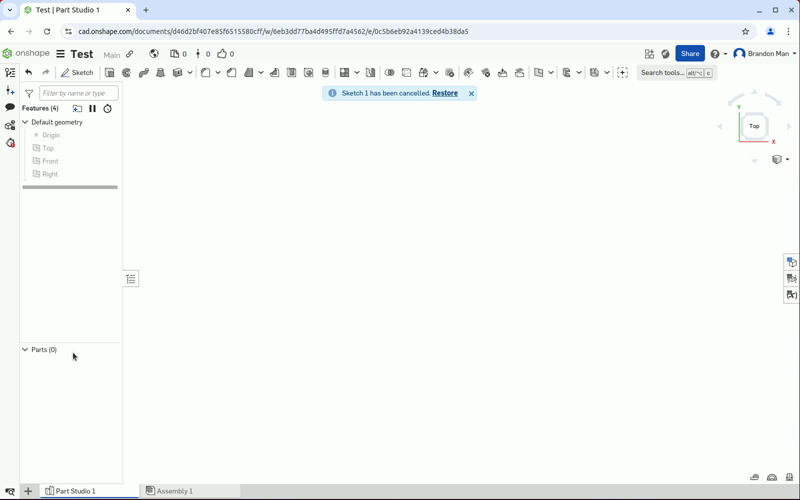
key(up)
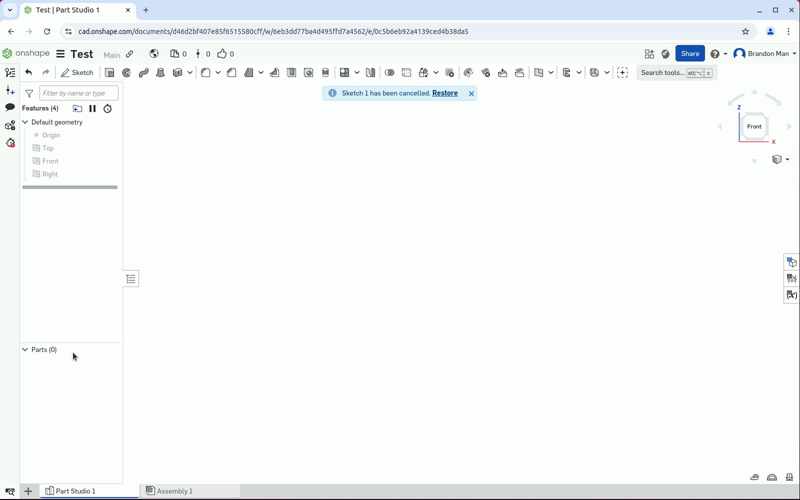
key_up(shift)
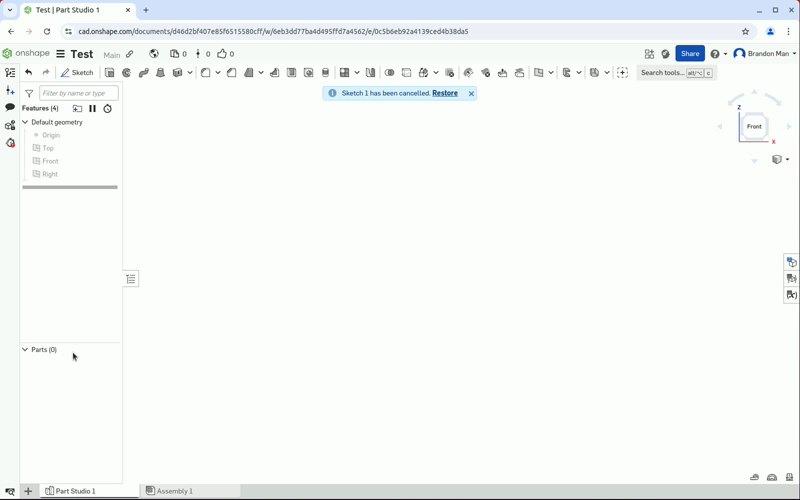
key(space)
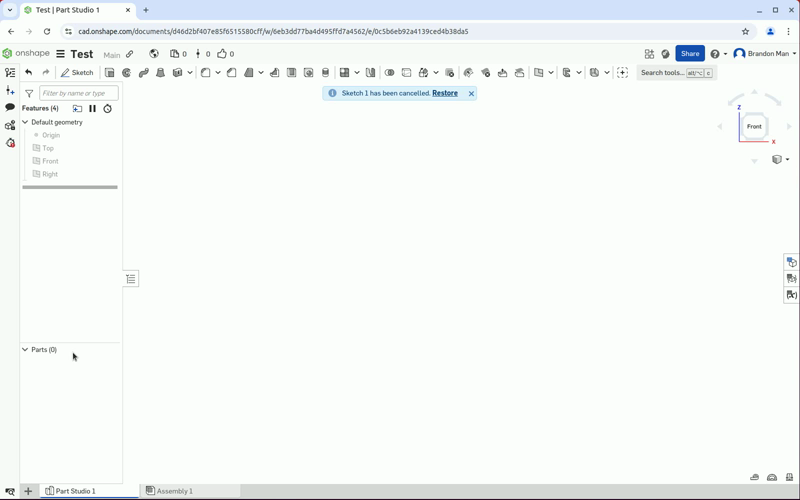
key_down(shift)
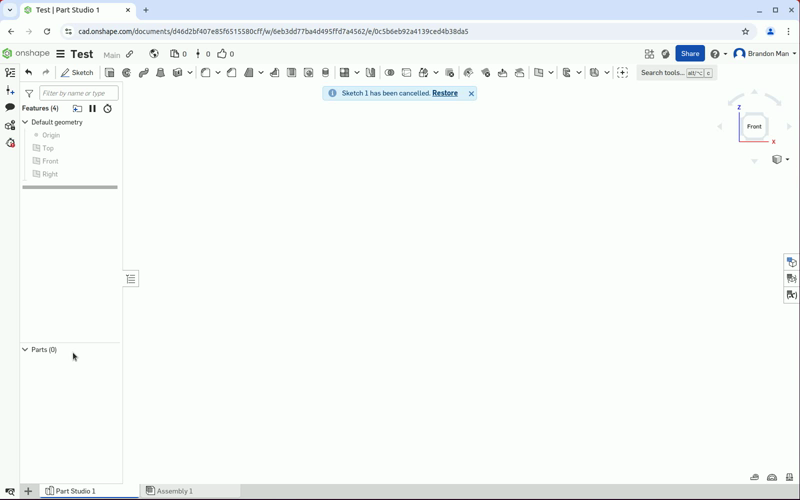
key(left)
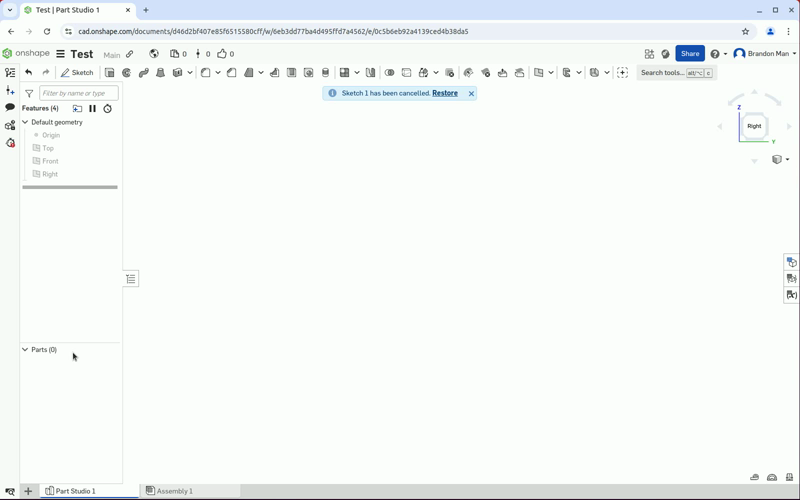
key_up(shift)
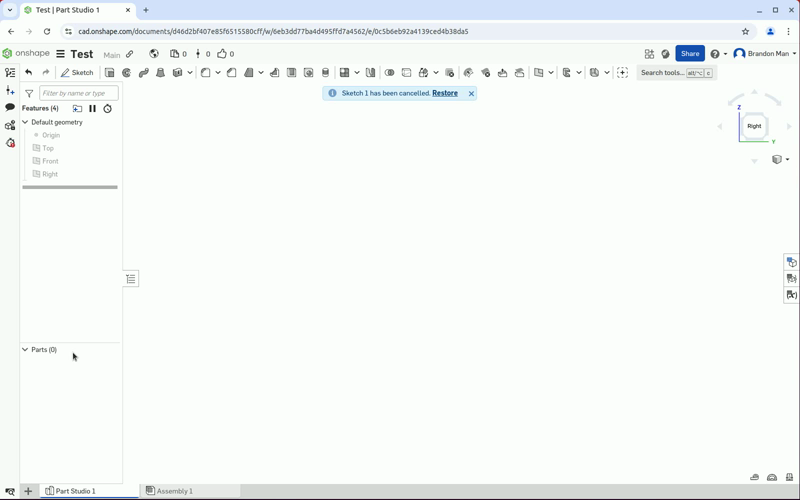
mouse_move(73, 352)
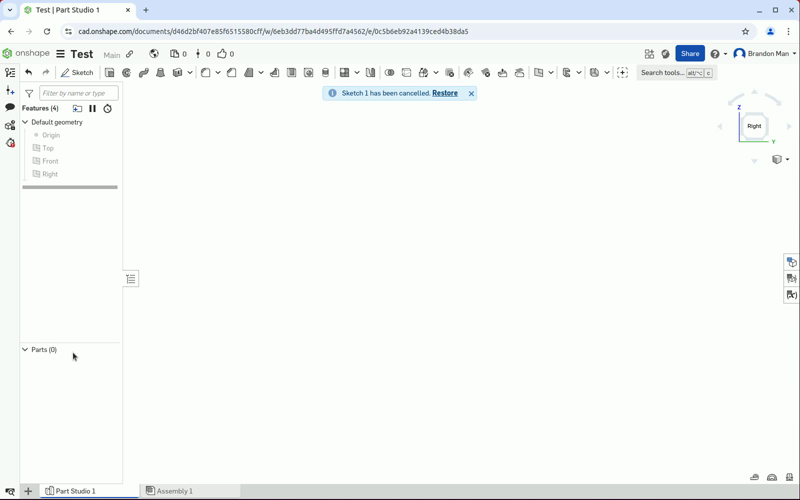
key(shift+y)
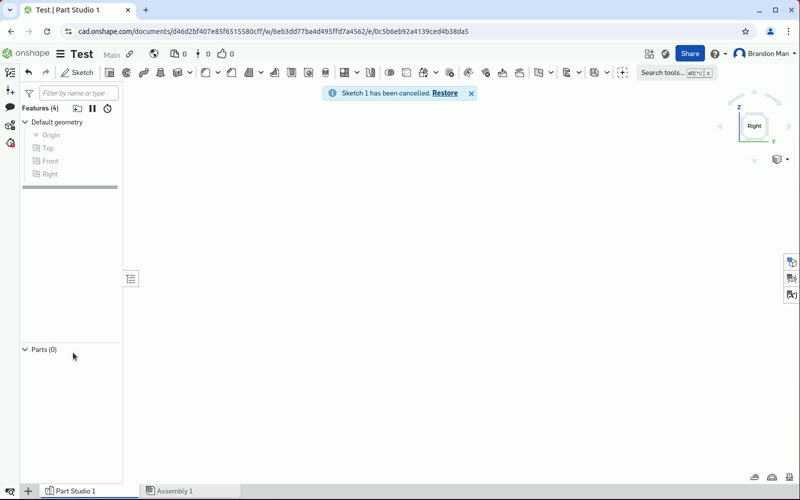
key(shift+s)
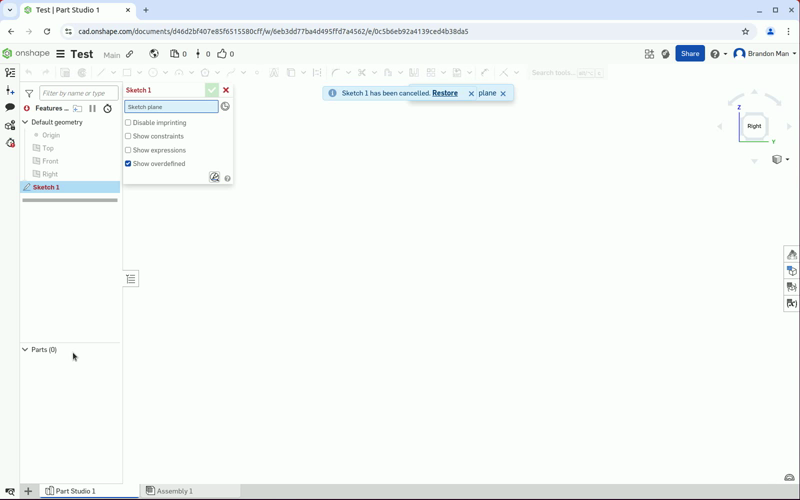
mouse_move(73, 176)
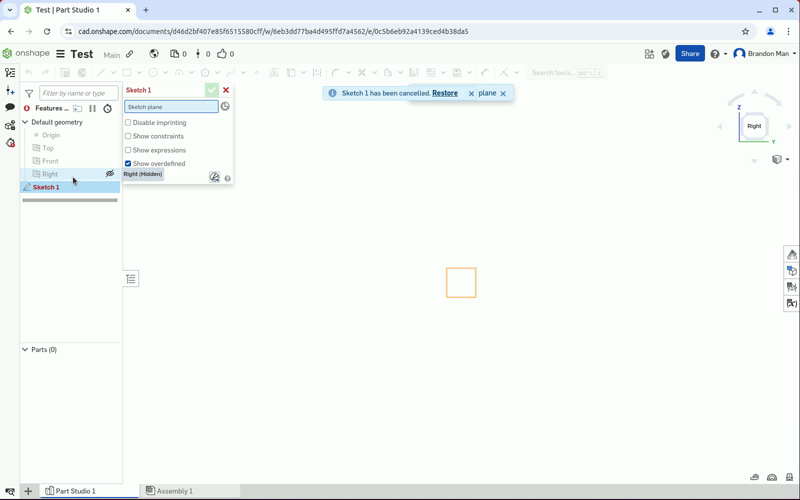
click(73, 176)
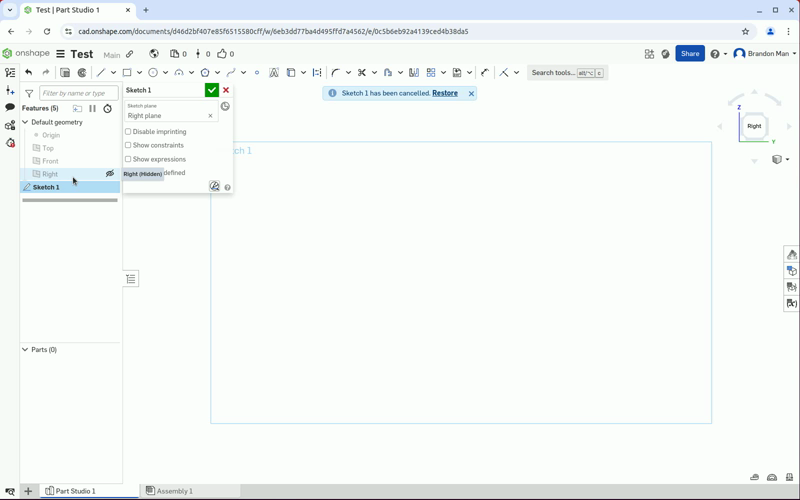
mouse_move(73, 352)
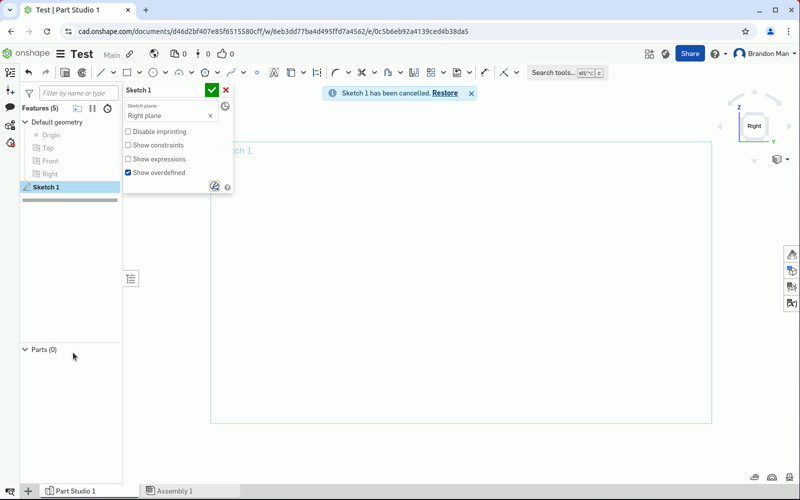
key(y)
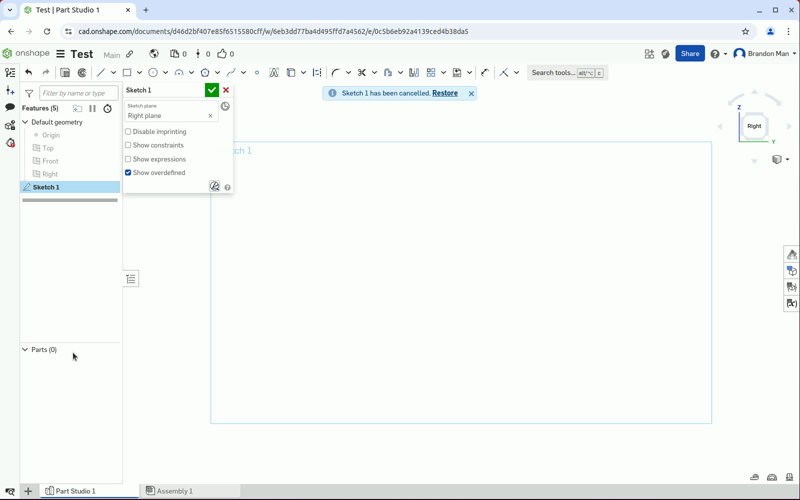
key(l)
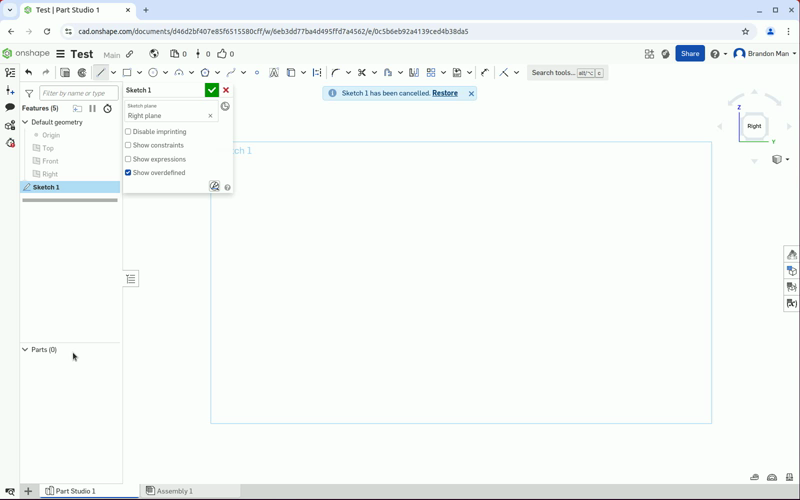
key_down(shift)
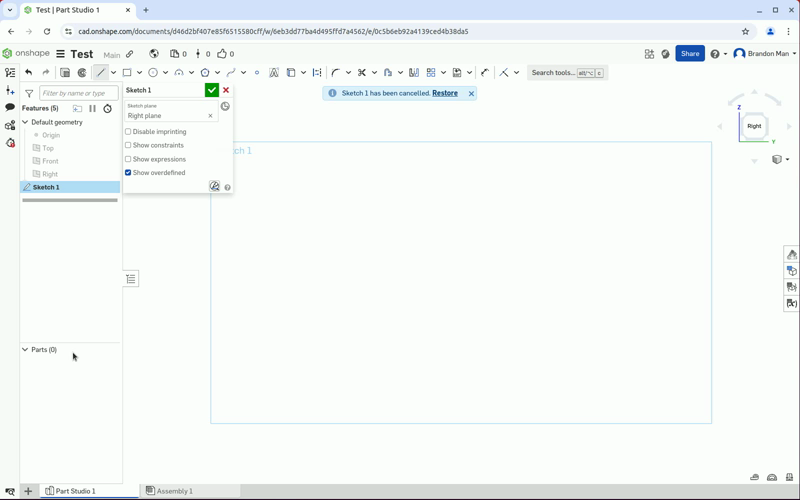
mouse_move(385, 244)
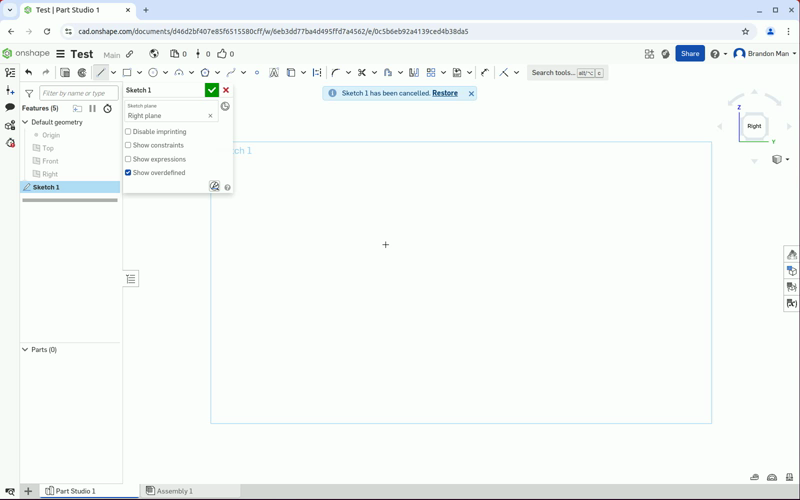
click(385, 244)
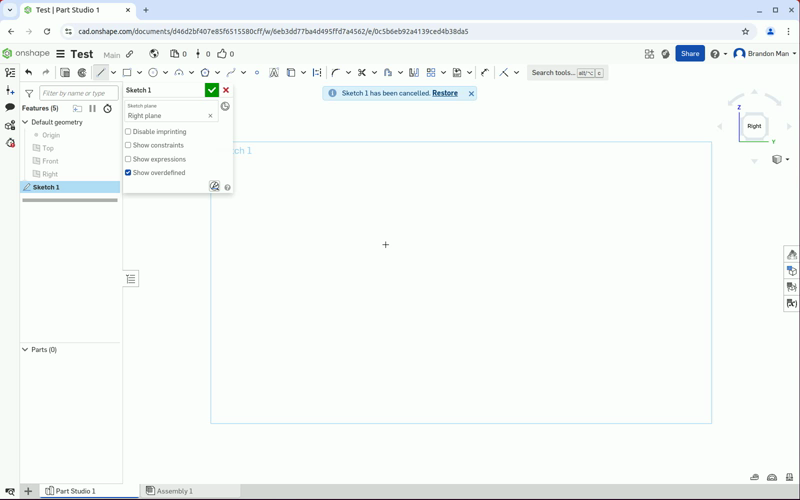
key_up(shift)
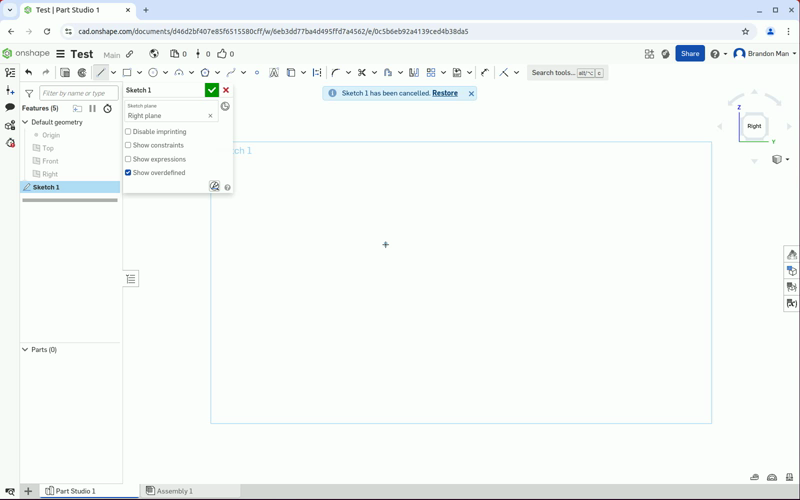
key_down(shift)
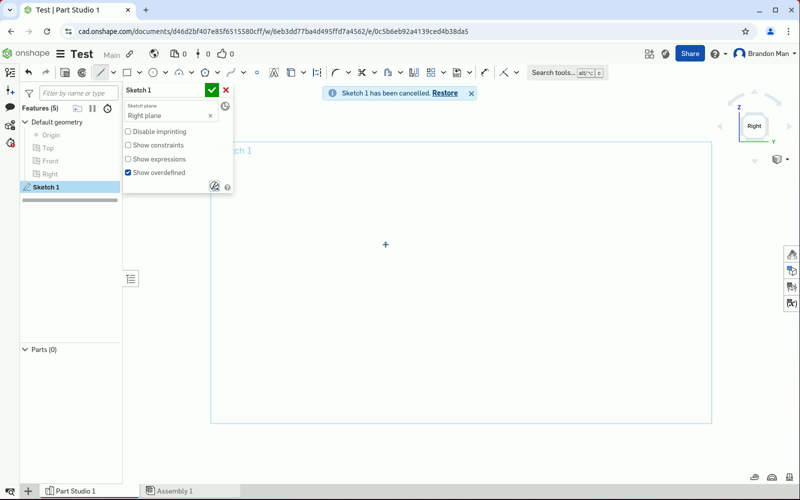
mouse_move(453, 244)
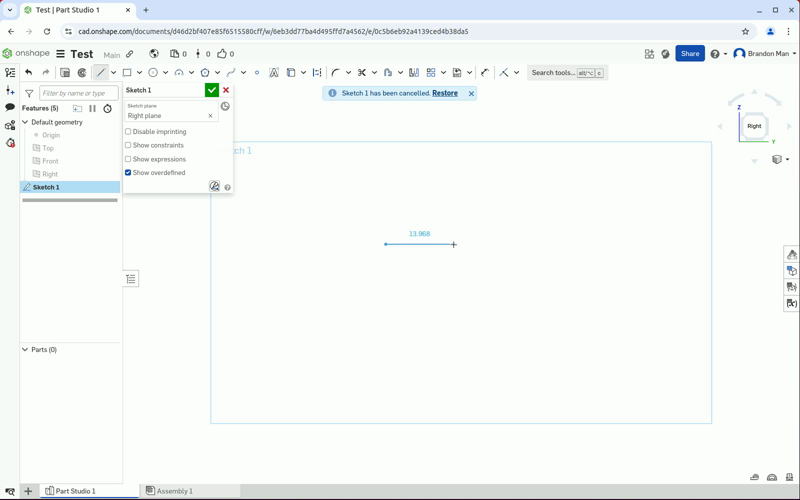
click(453, 244)
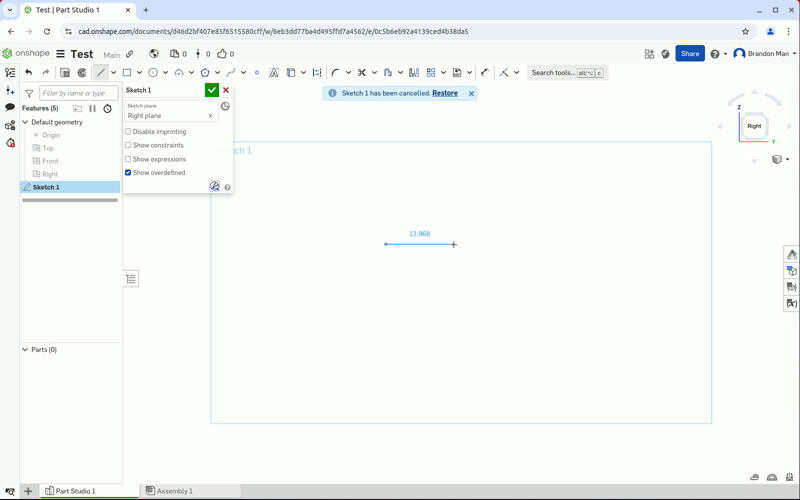
key_up(shift)
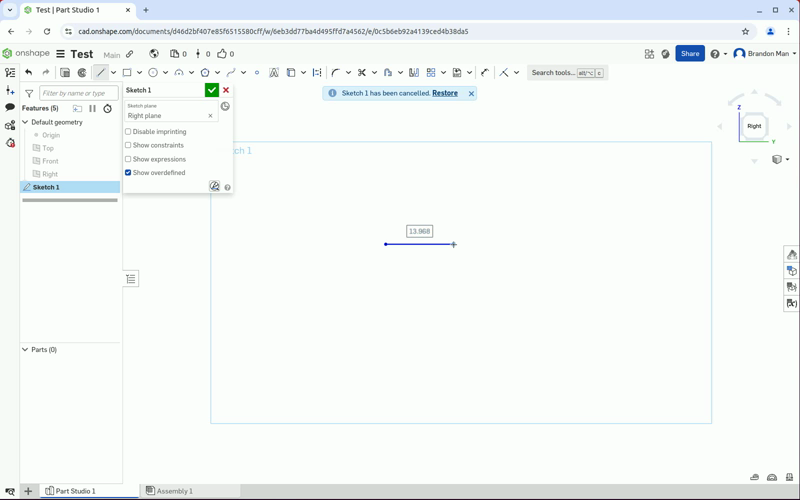
key_down(shift)
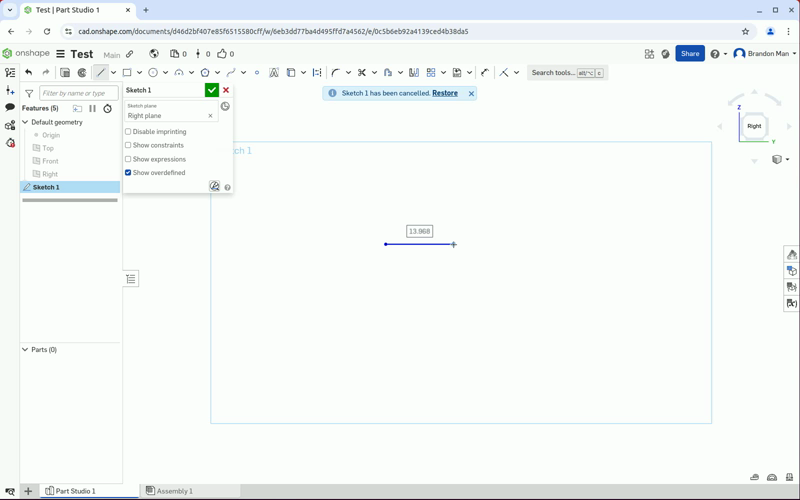
mouse_move(483, 244)
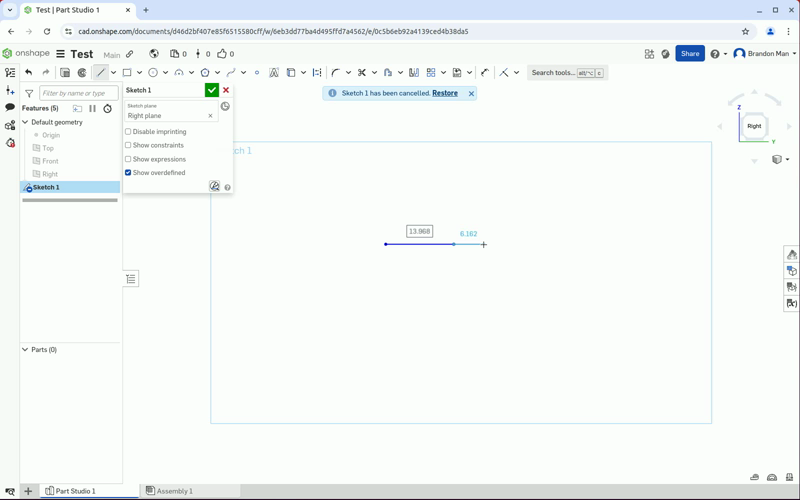
mouse_move(453, 202)
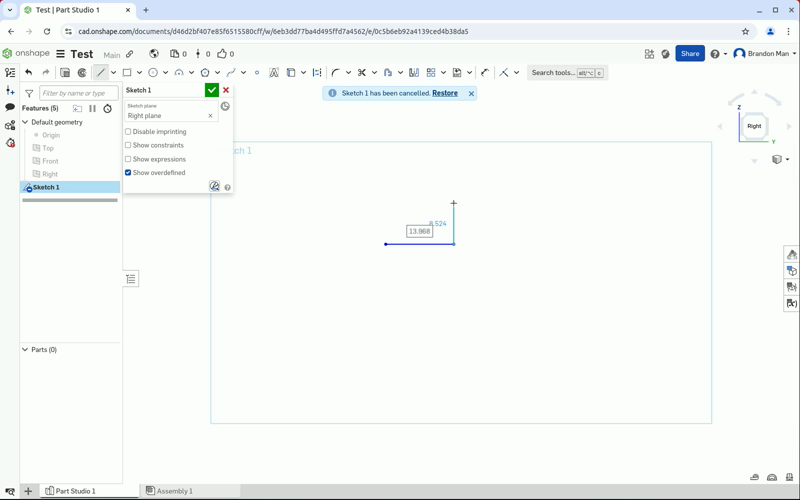
click(453, 202)
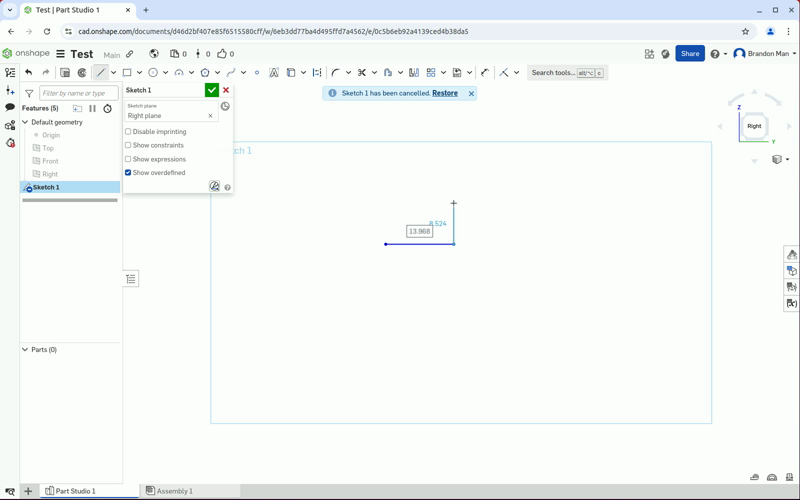
key_up(shift)
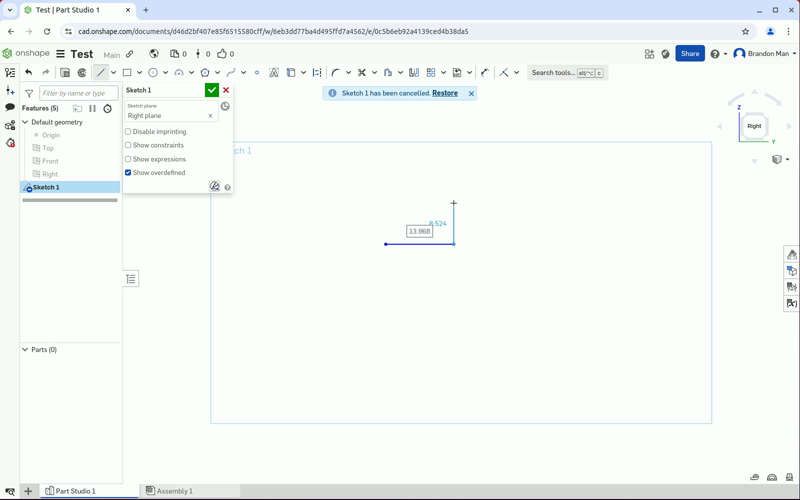
key_down(shift)
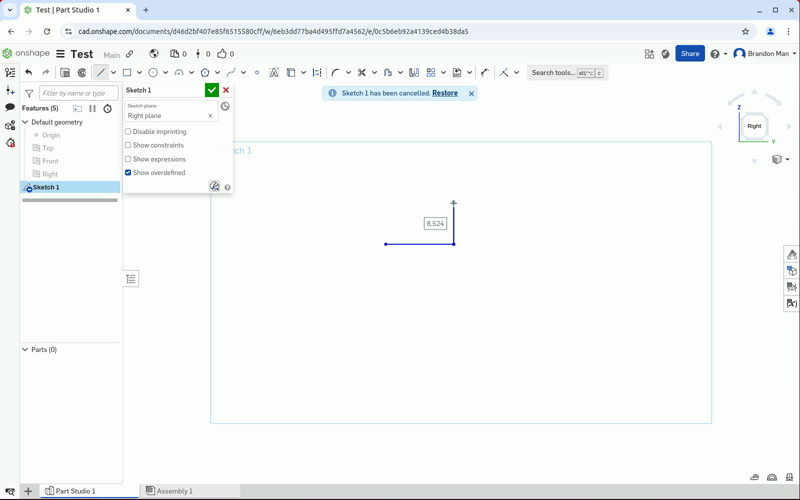
mouse_move(483, 202)
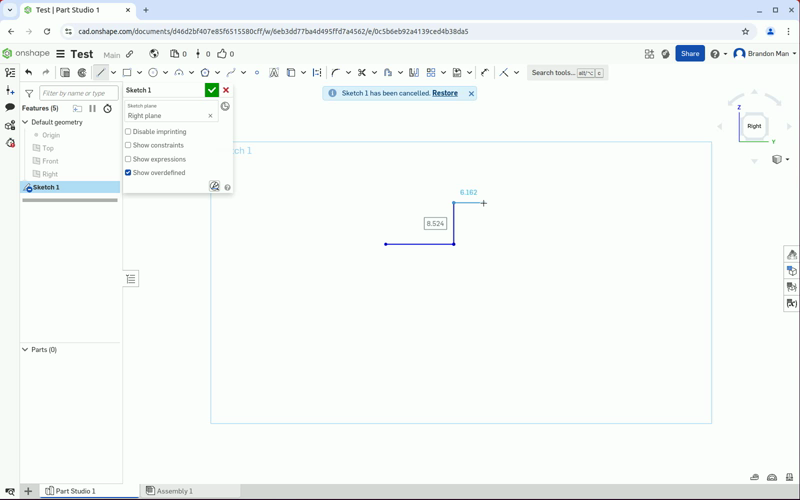
mouse_move(459, 202)
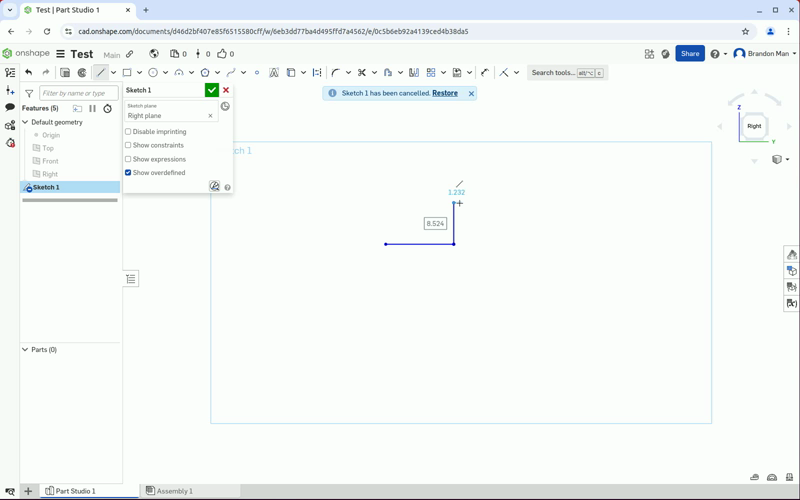
scroll(6)
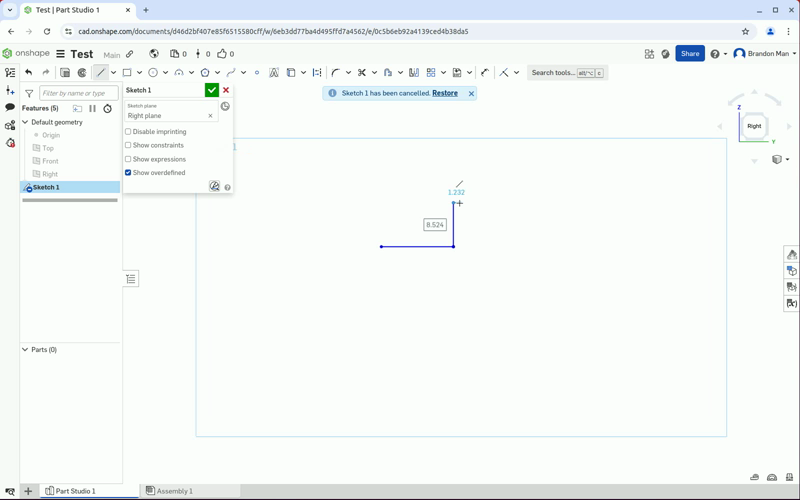
scroll(6)
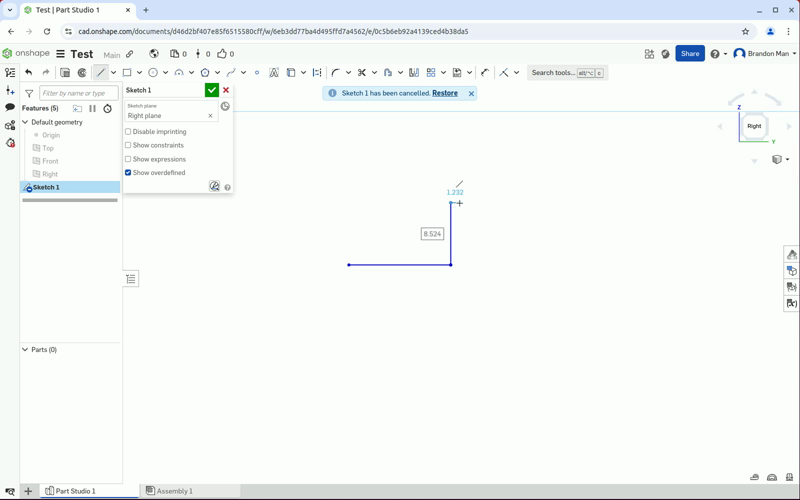
scroll(6)
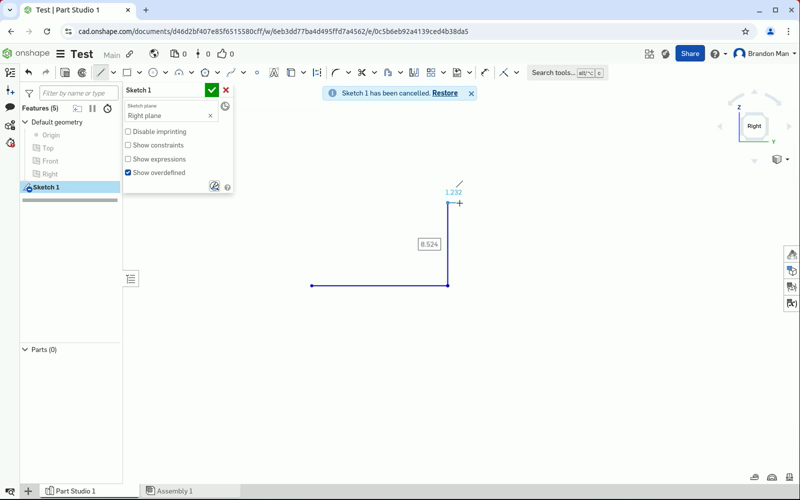
scroll(6)
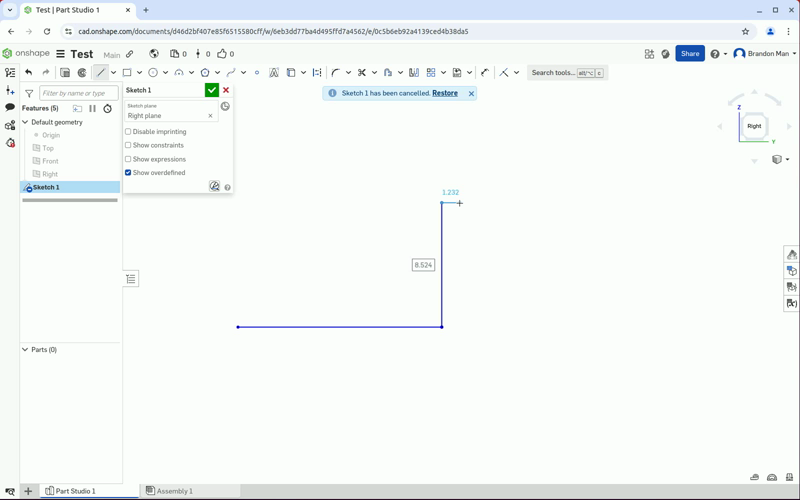
scroll(6)
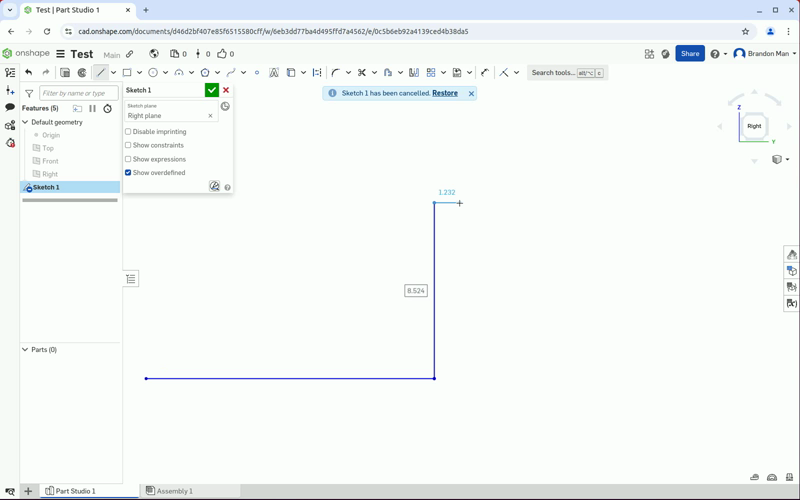
scroll(6)
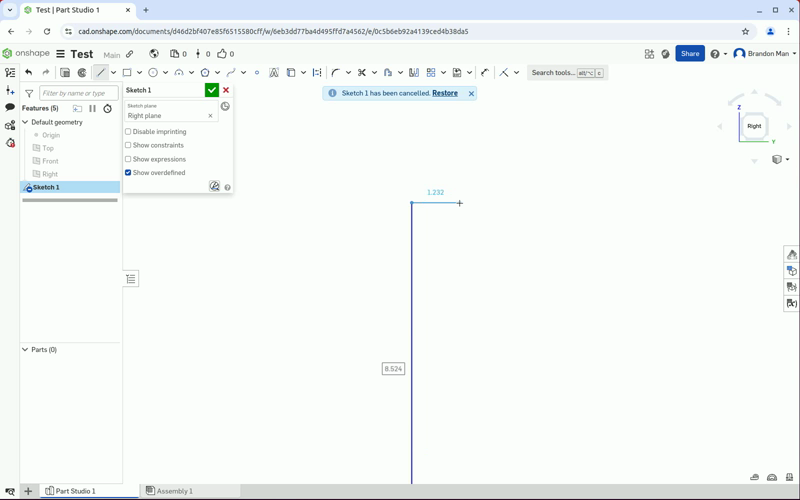
scroll(6)
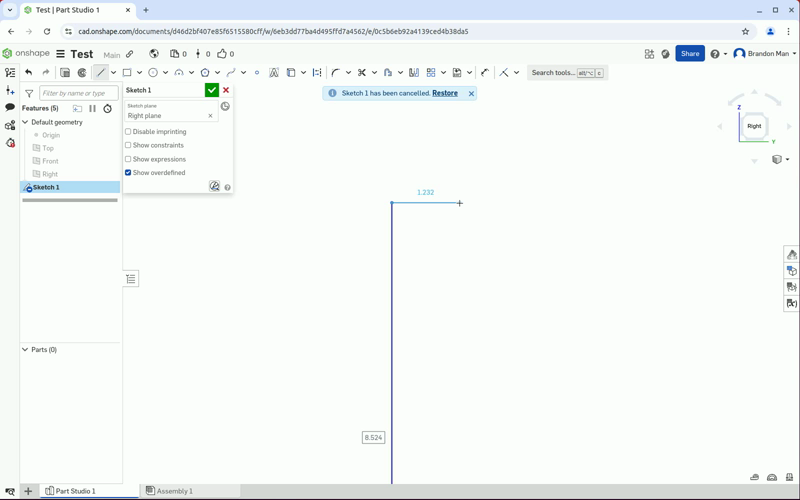
click(459, 202)
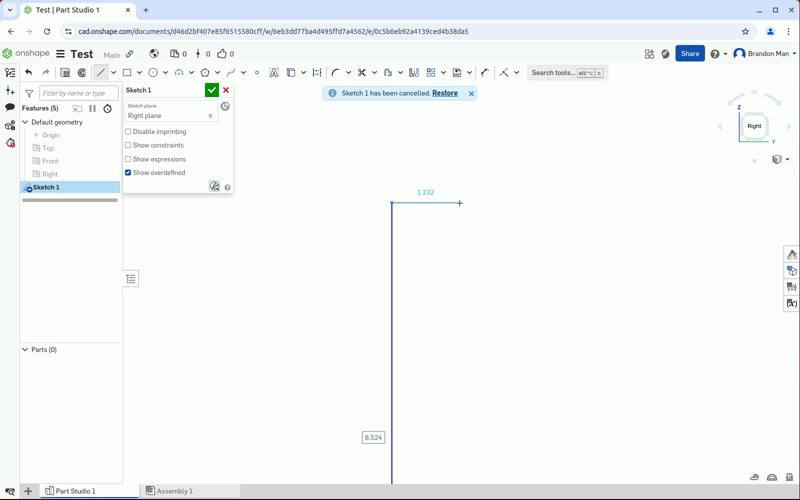
scroll(-6)
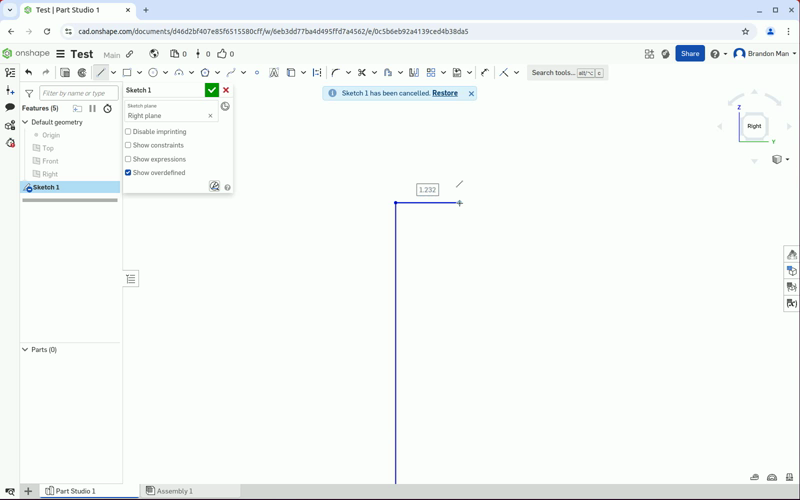
scroll(-6)
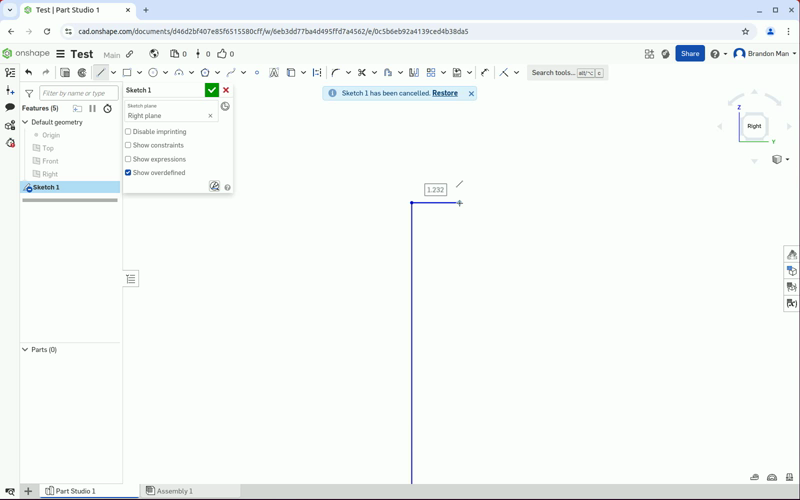
scroll(-6)
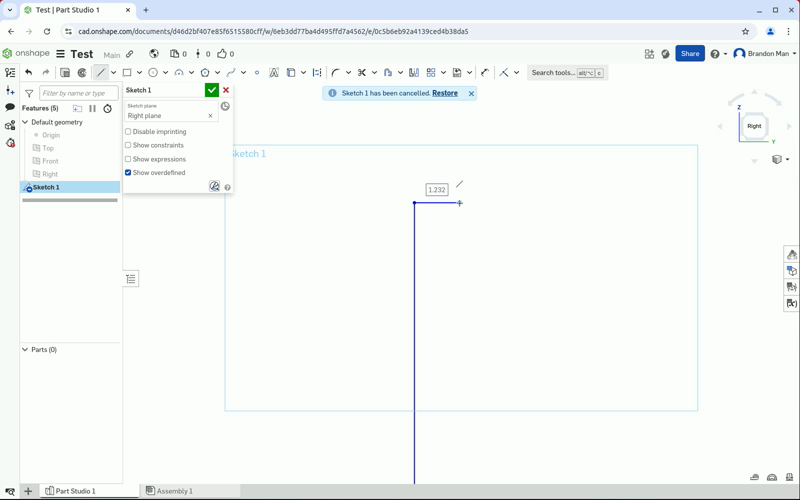
scroll(-6)
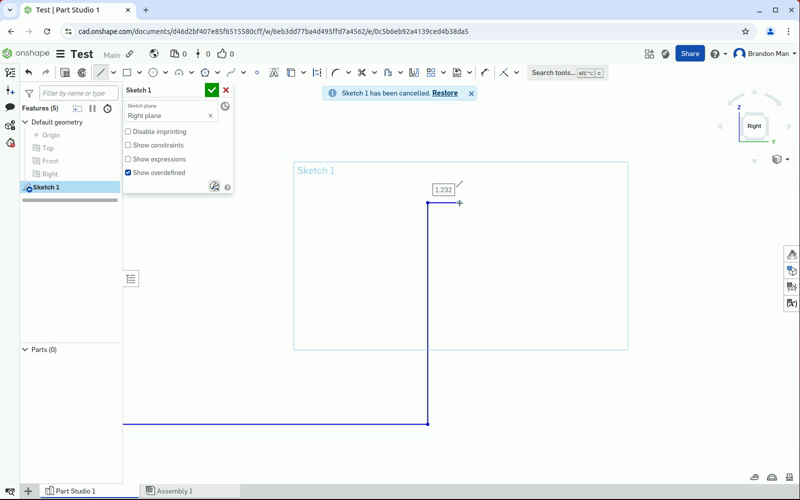
scroll(-6)
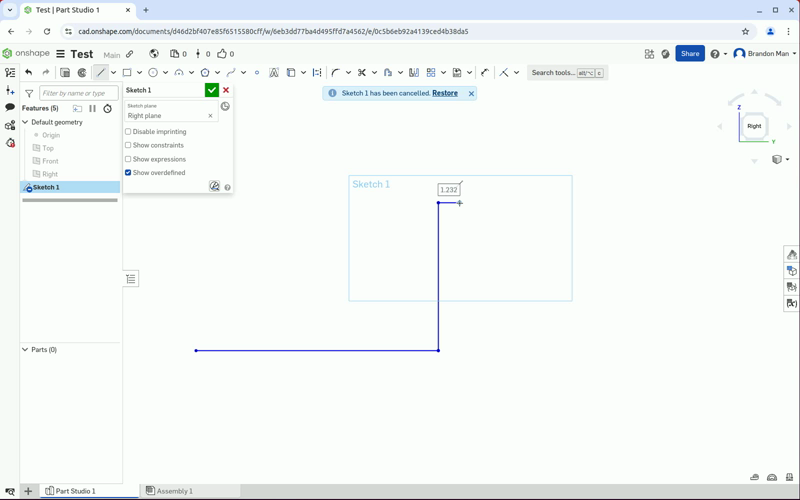
scroll(-6)
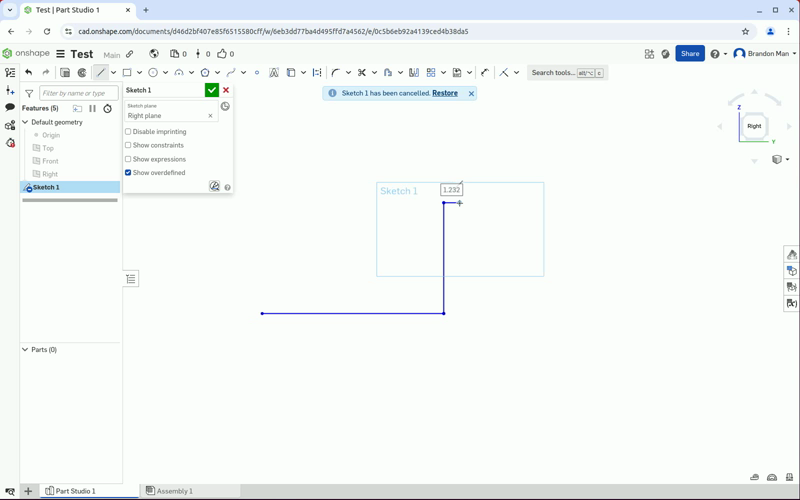
scroll(-6)
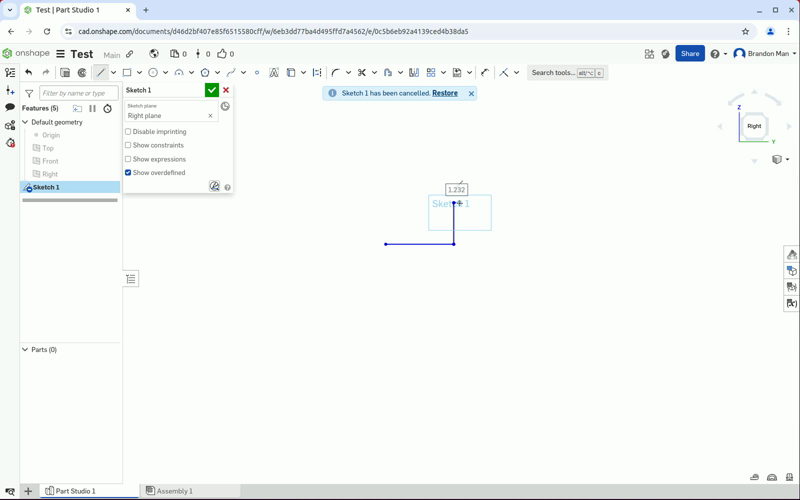
key_up(shift)
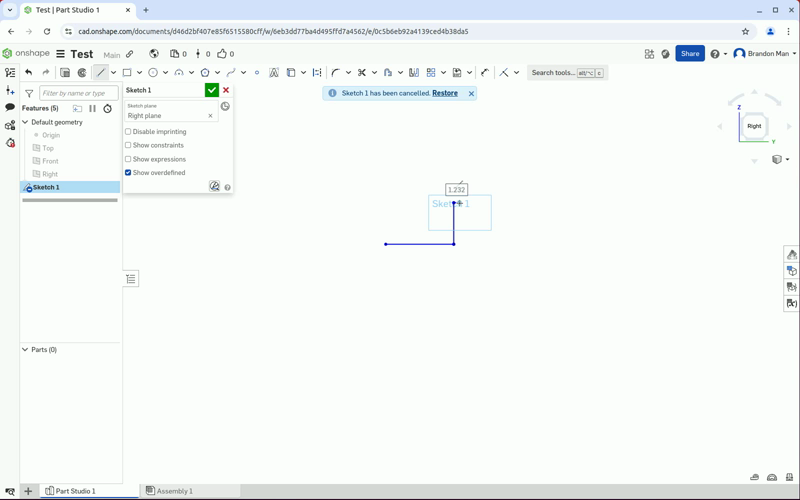
key_down(shift)
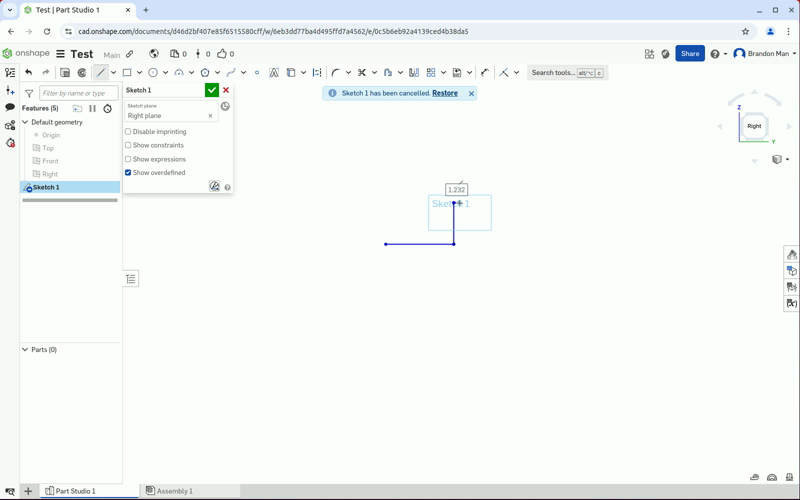
mouse_move(489, 202)
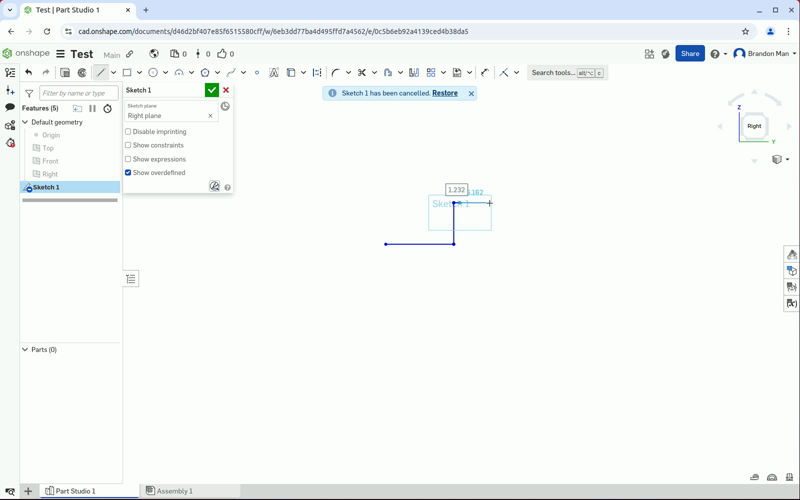
mouse_move(467, 202)
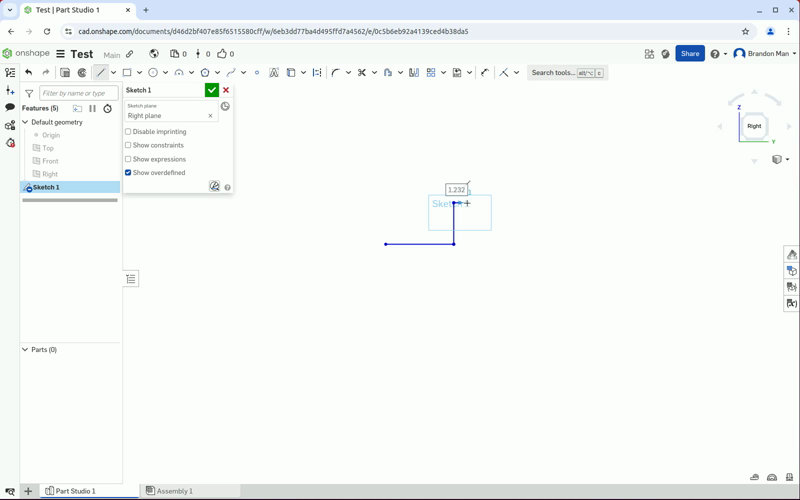
click(467, 202)
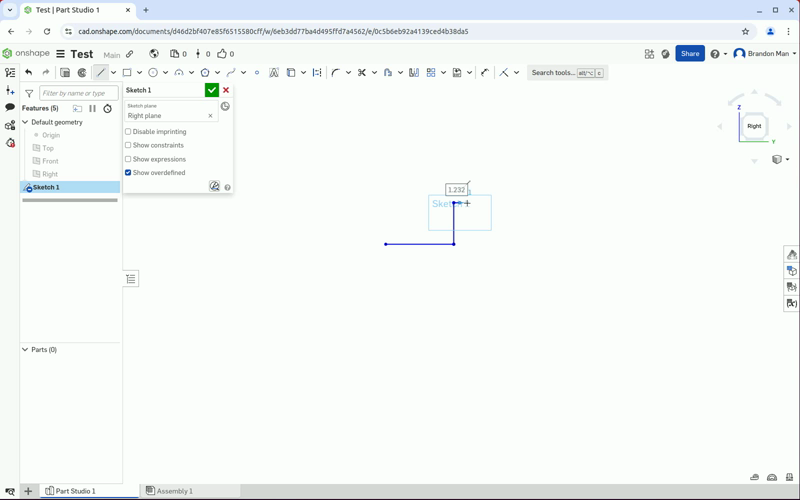
key_up(shift)
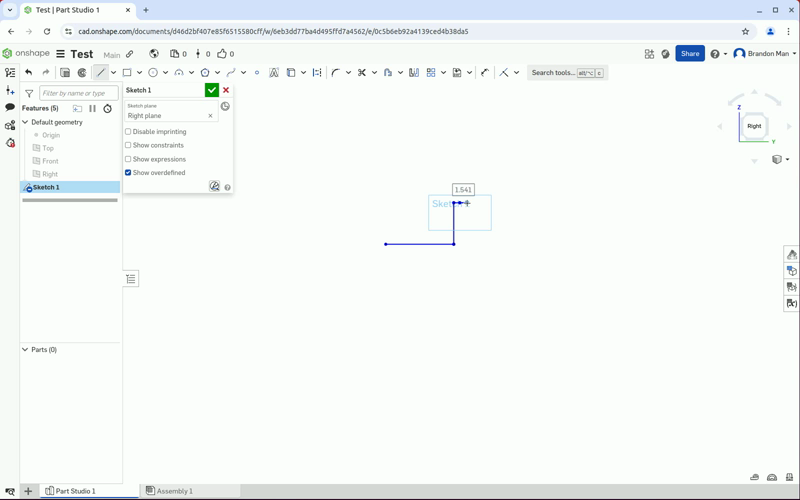
key_down(shift)
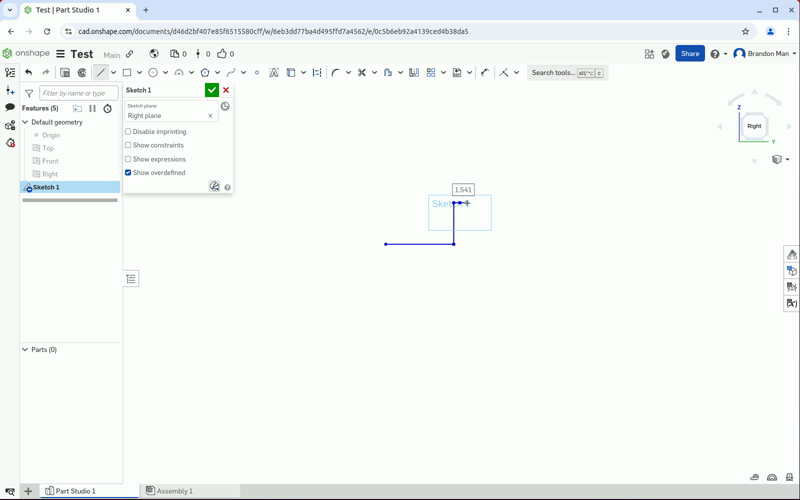
mouse_move(497, 202)
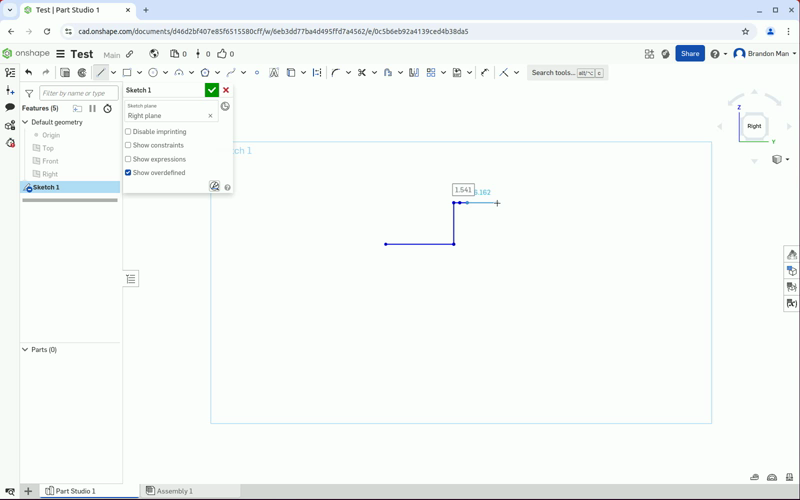
mouse_move(467, 244)
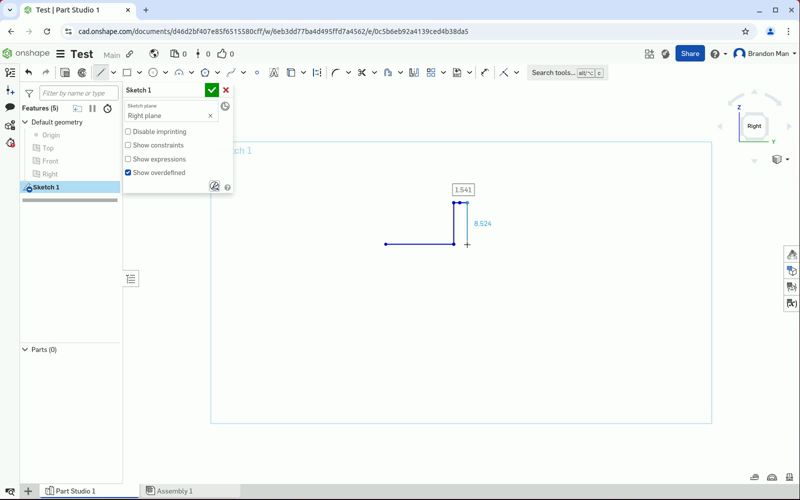
click(467, 244)
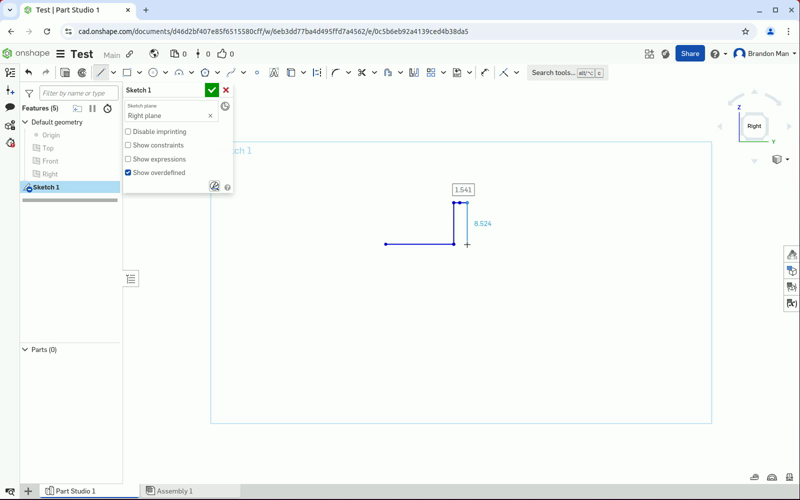
key_up(shift)
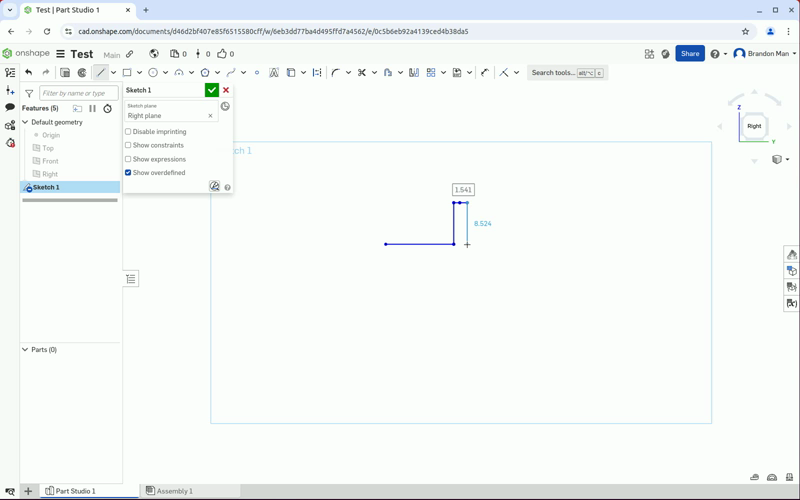
key_down(shift)
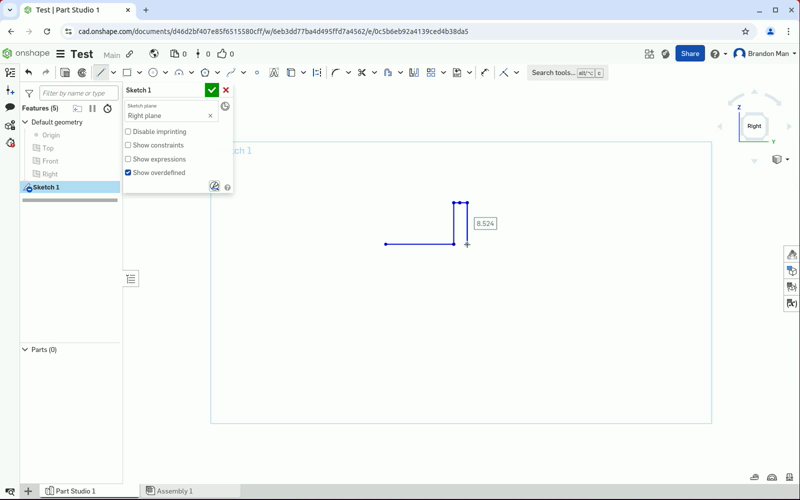
mouse_move(531, 244)
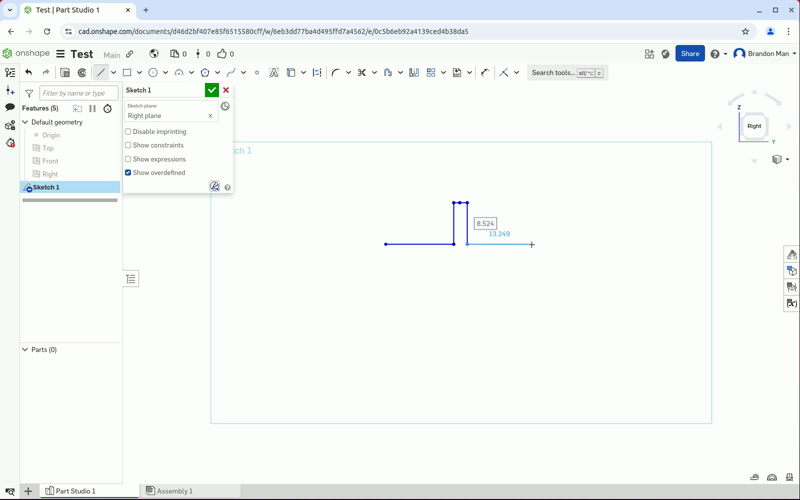
click(531, 244)
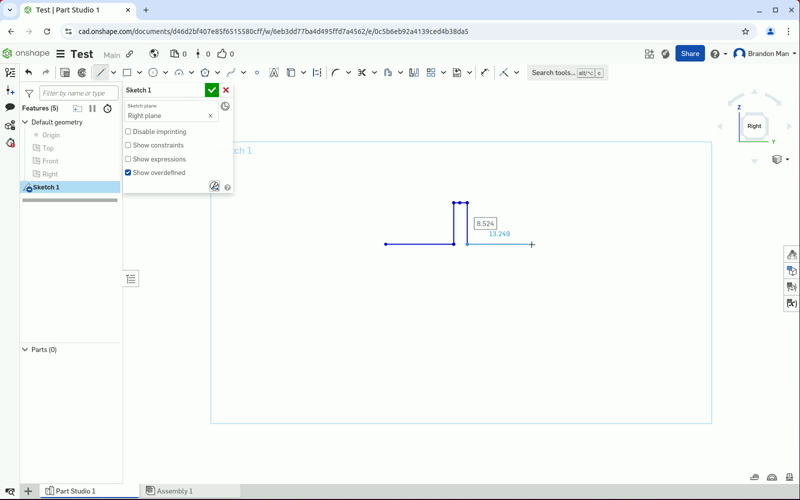
key_up(shift)
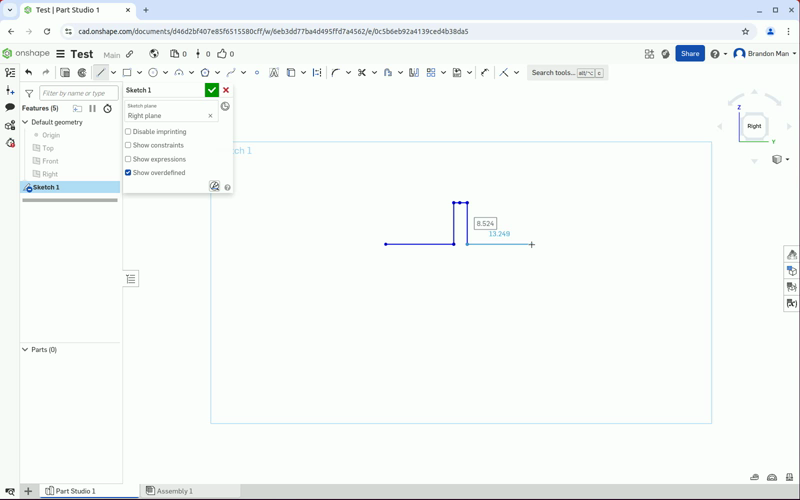
key_down(shift)
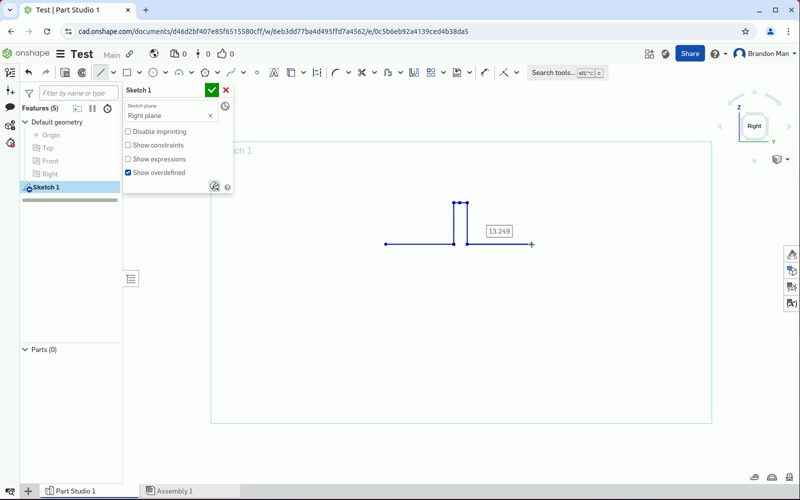
mouse_move(531, 170)
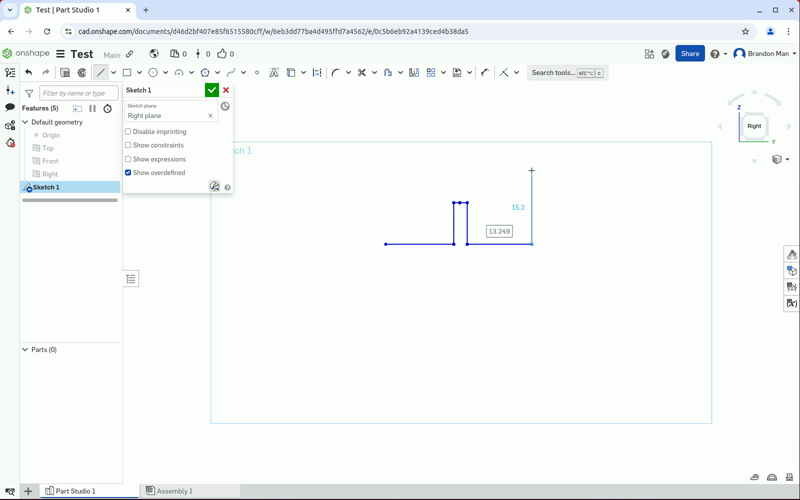
click(531, 170)
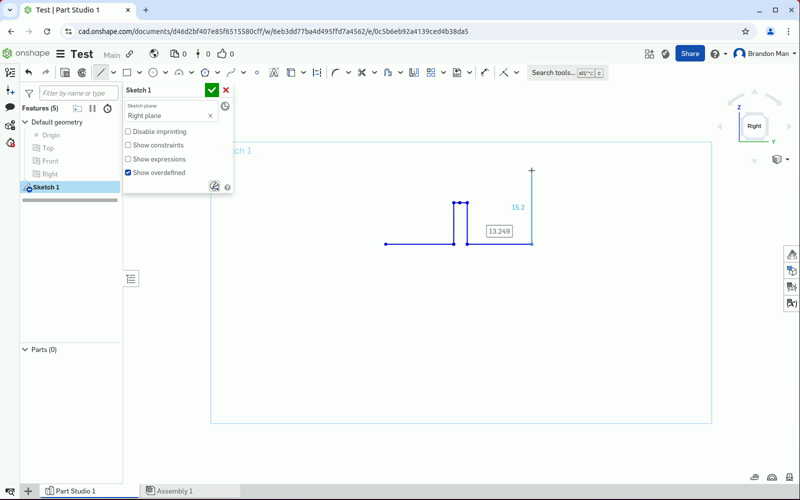
key_up(shift)
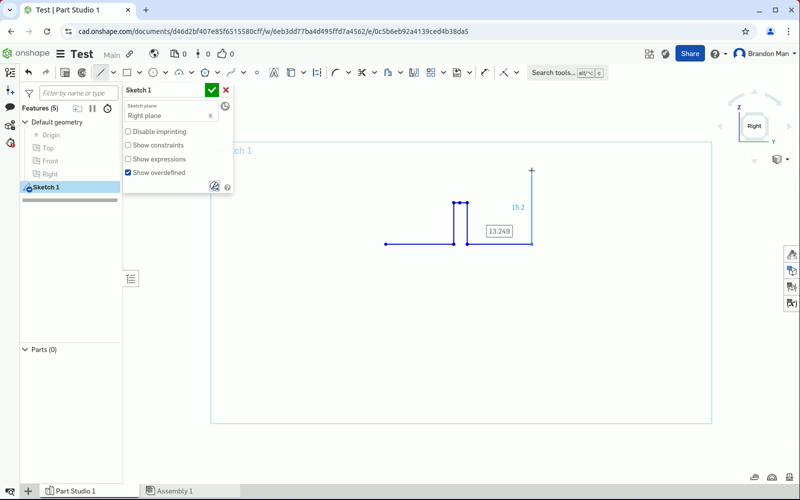
key_down(shift)
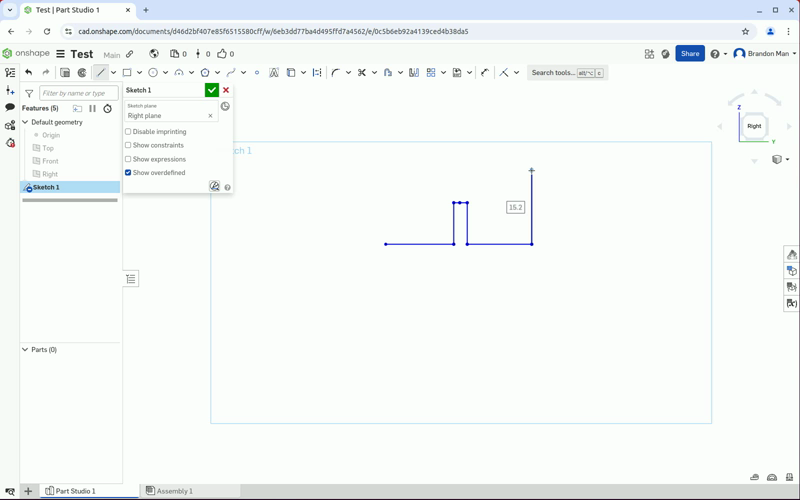
mouse_move(385, 170)
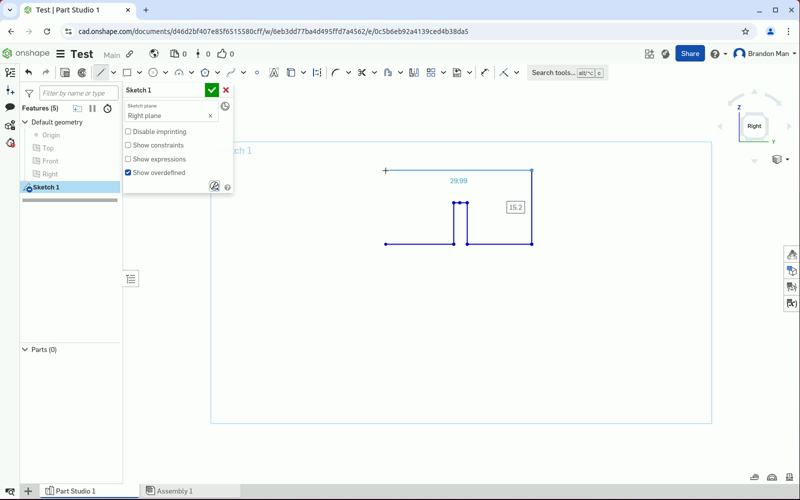
click(385, 170)
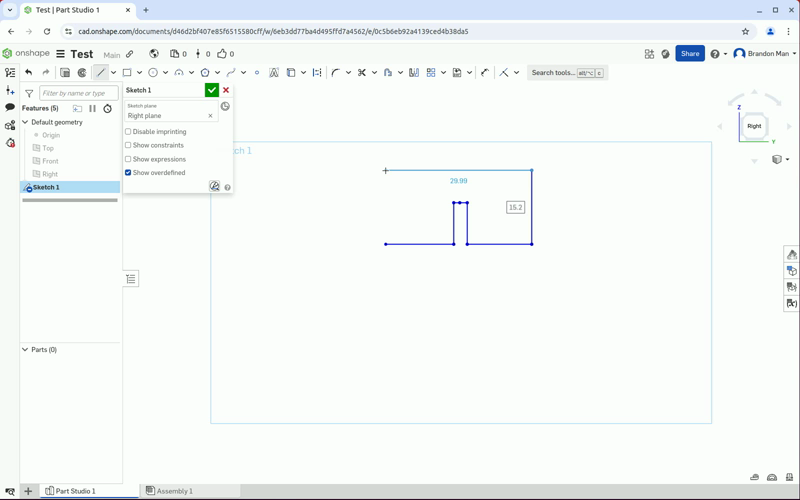
key_up(shift)
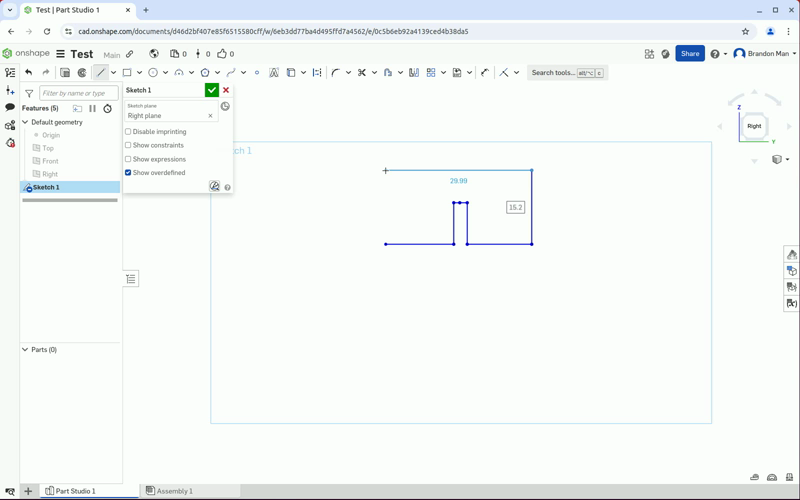
key_down(shift)
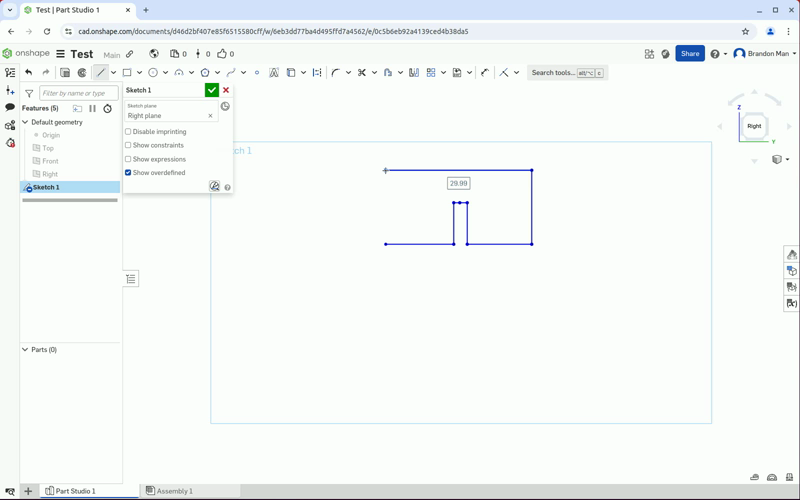
mouse_move(385, 244)
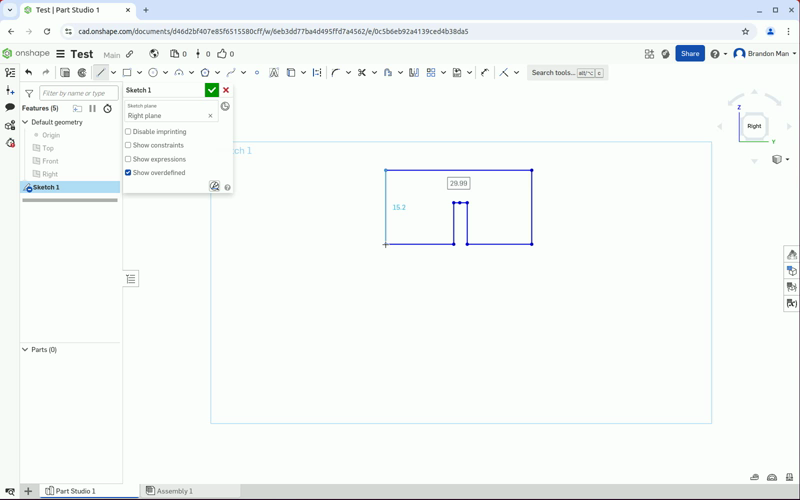
key_up(shift)
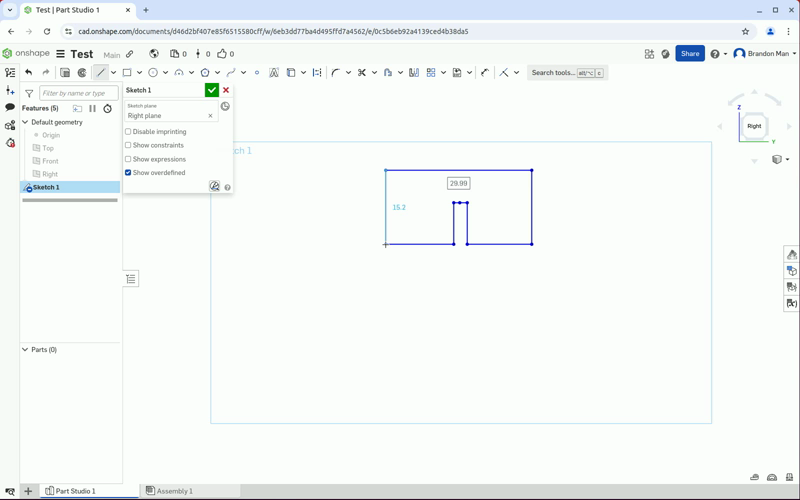
click(385, 244)
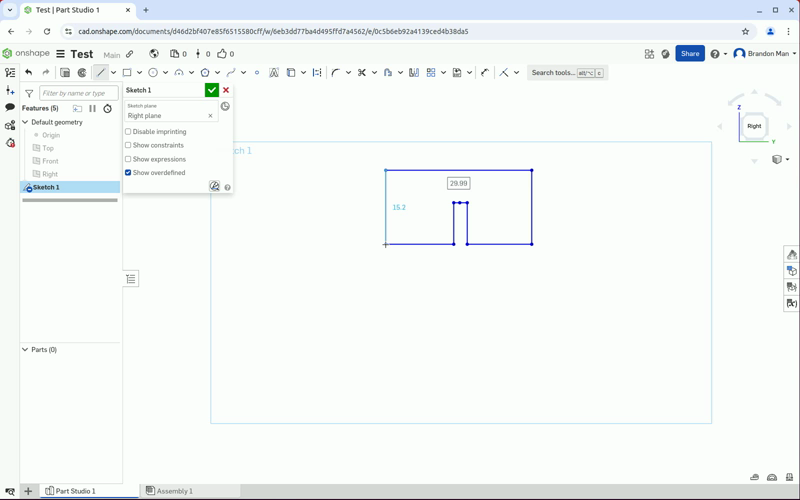
key(esc)
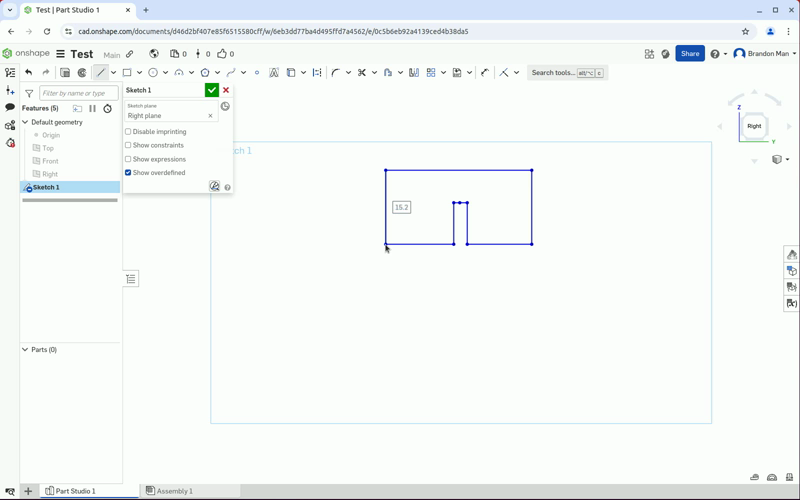
mouse_move(504, 214)
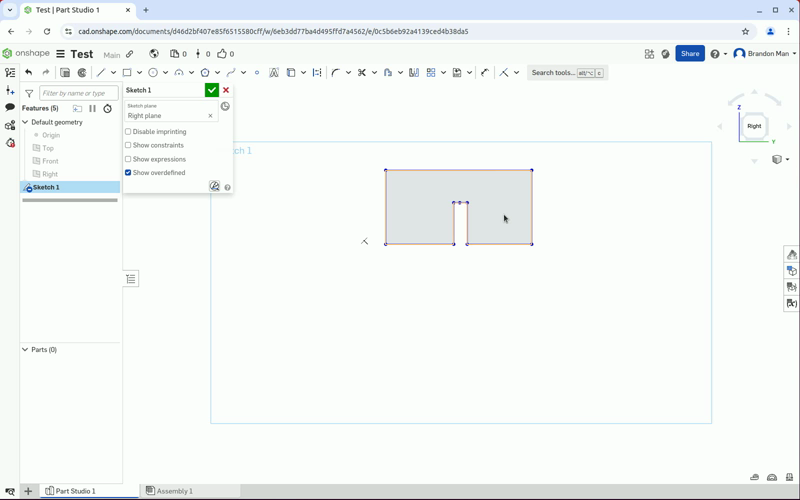
click(504, 214)
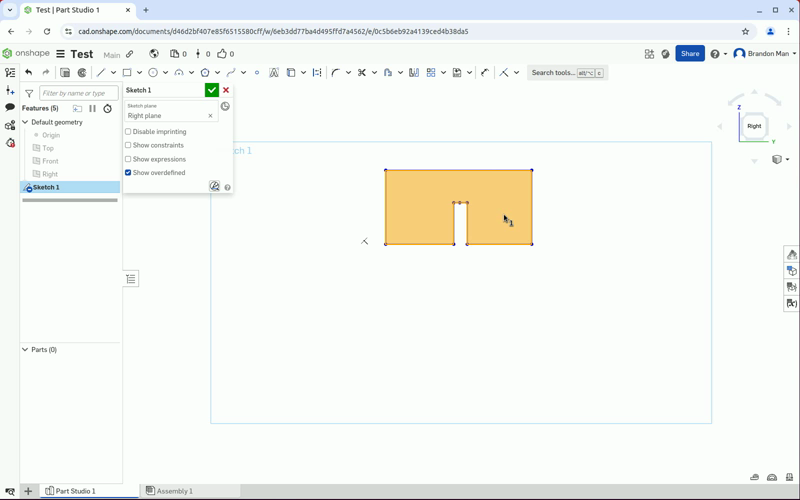
mouse_move(73, 352)
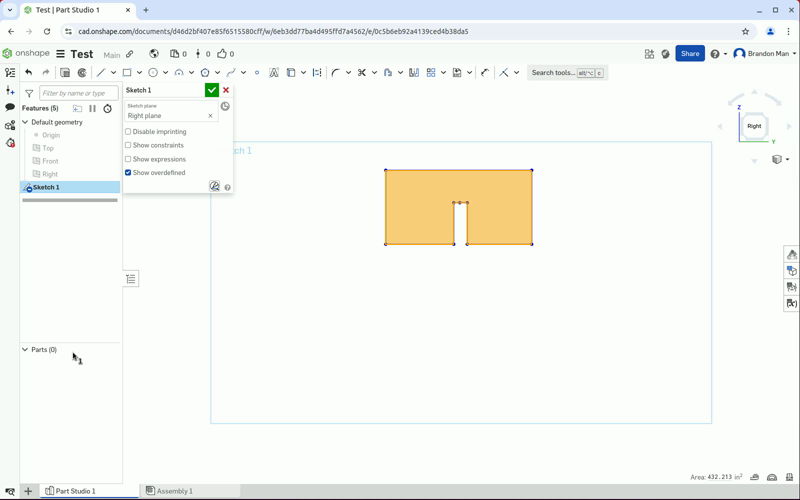
key(shift+y)
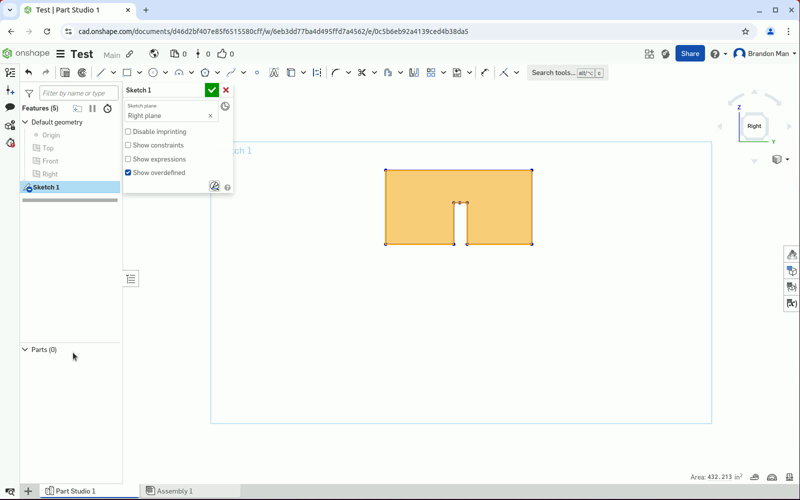
key(shift+e)
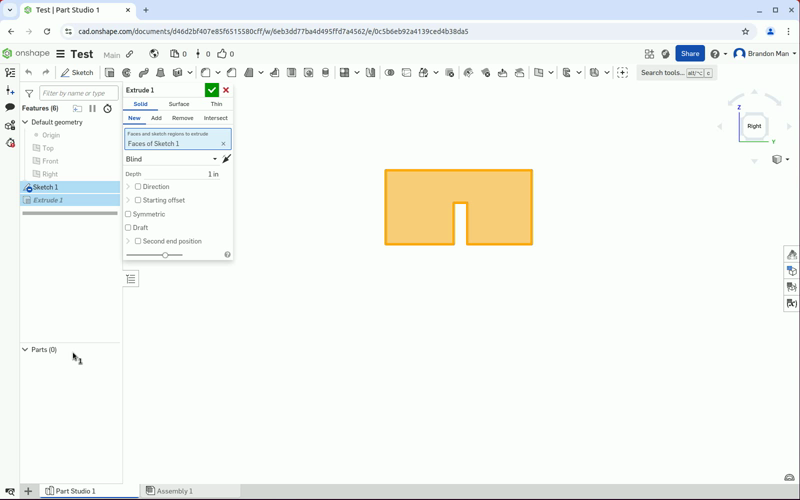
mouse_move(143, 106)
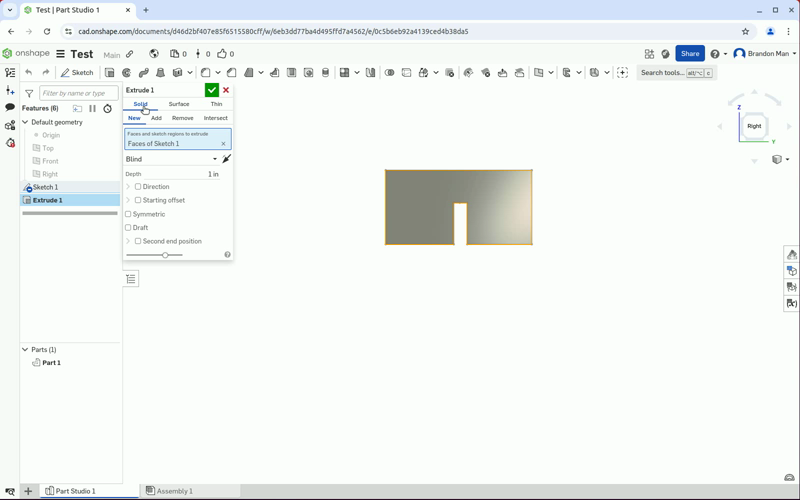
click(143, 106)
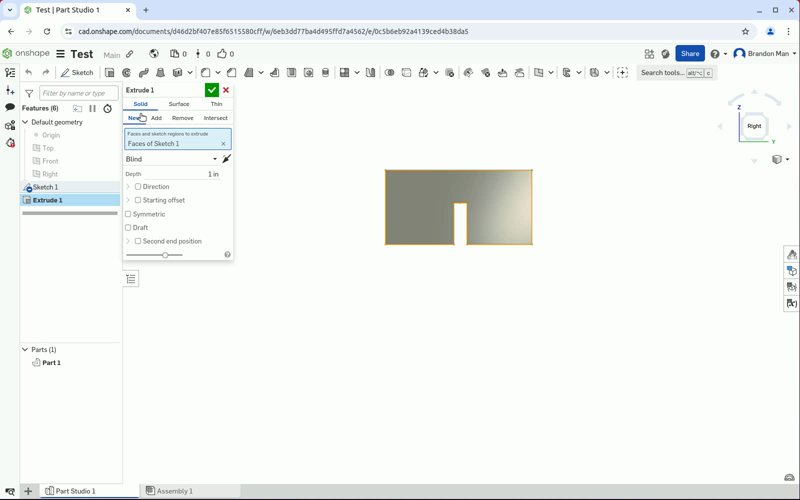
mouse_move(137, 120)
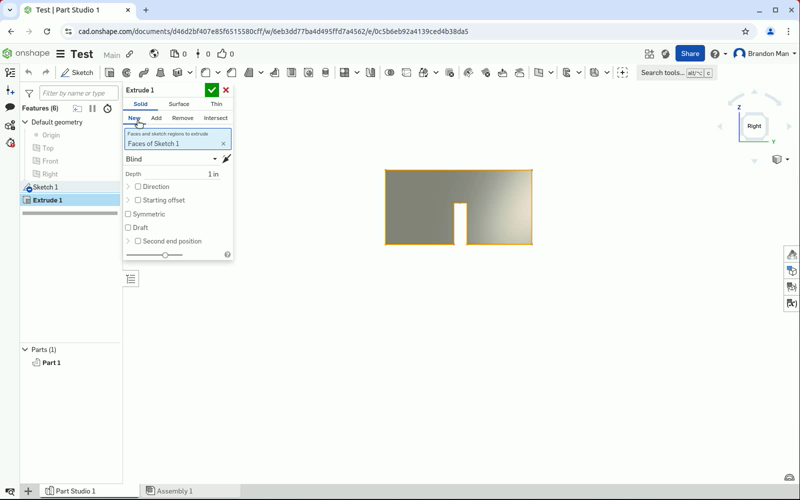
click(137, 120)
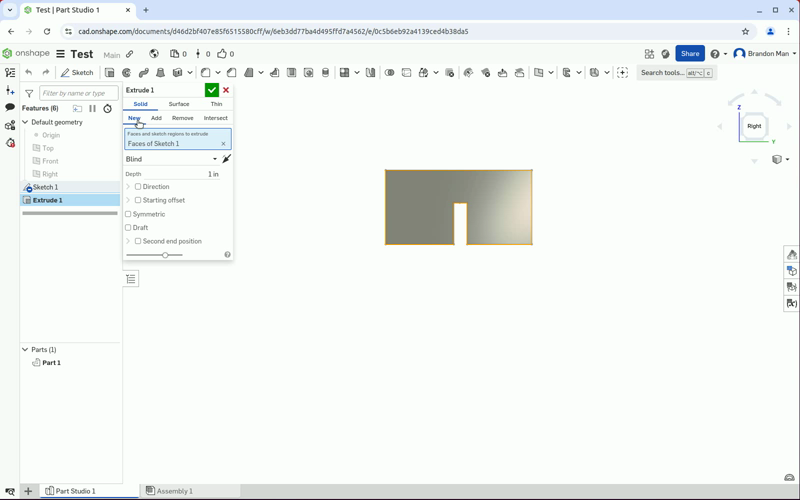
key(tab, 4)
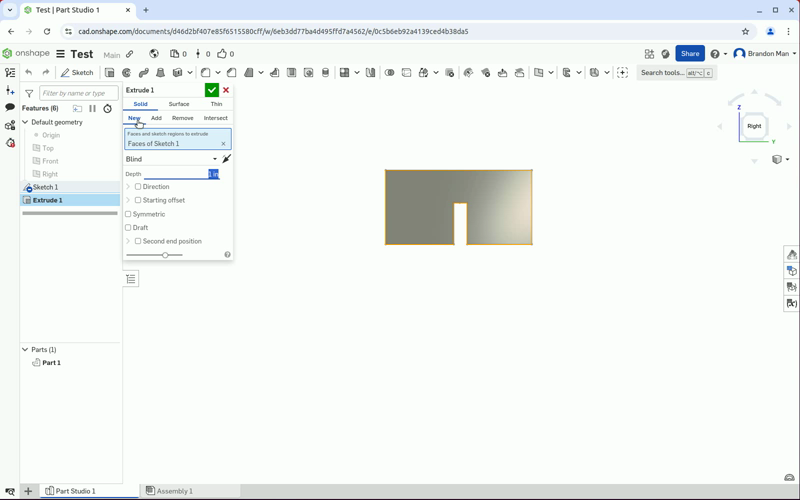
text(3.37)
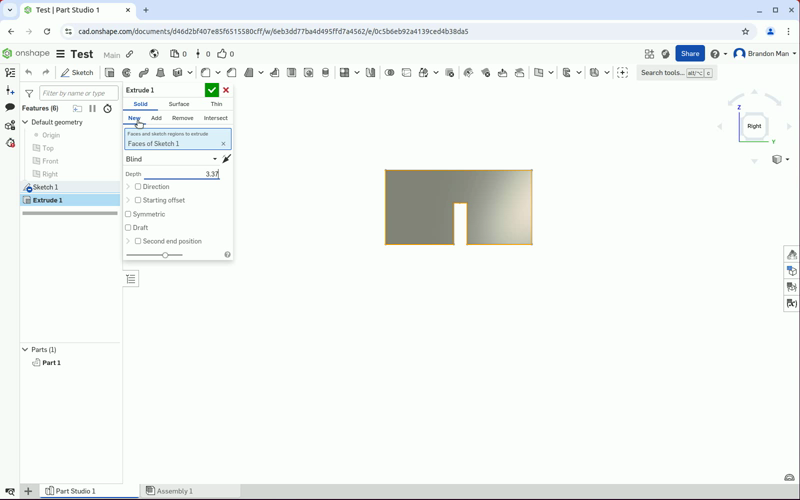
key(enter)
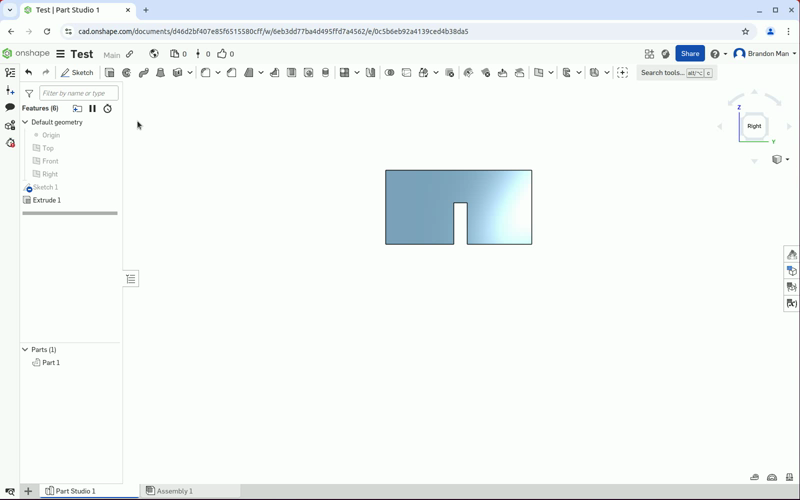
key(shift+h)
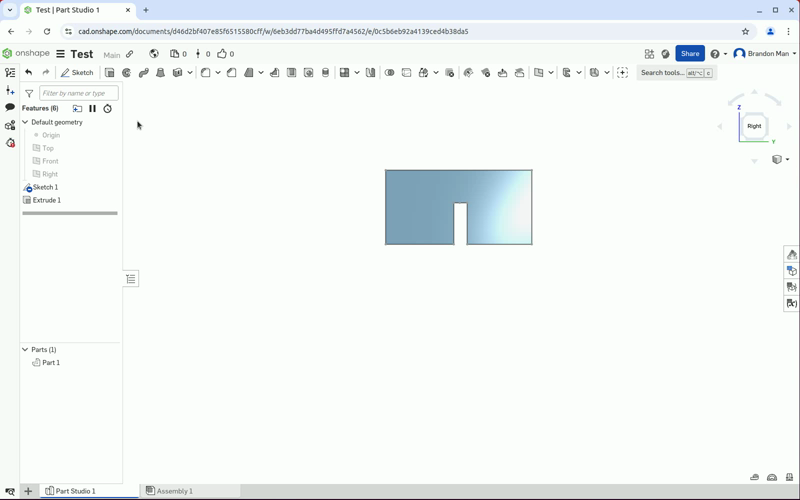
key(shift+h)
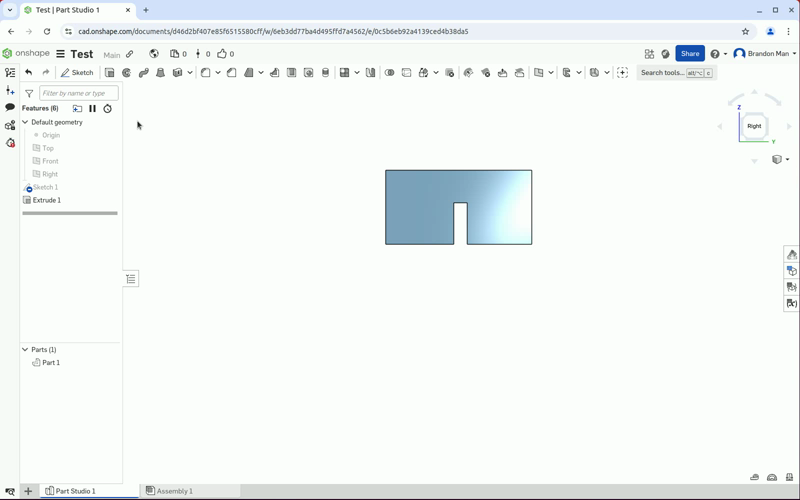
mouse_move(73, 189)
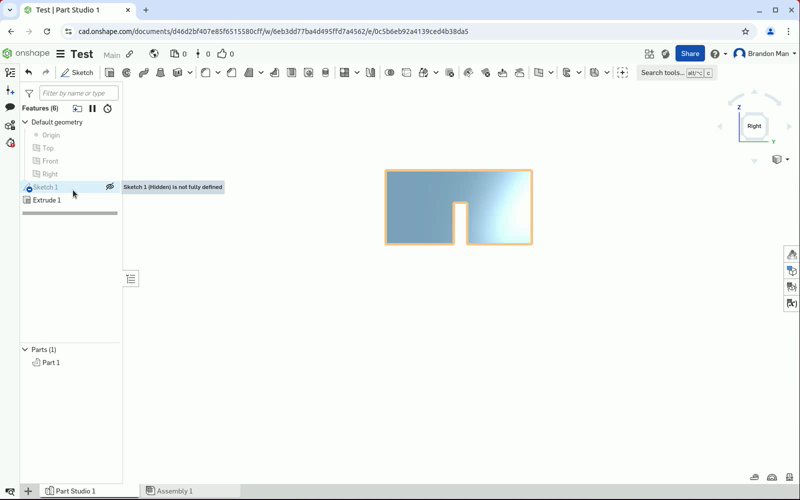
click(73, 189)
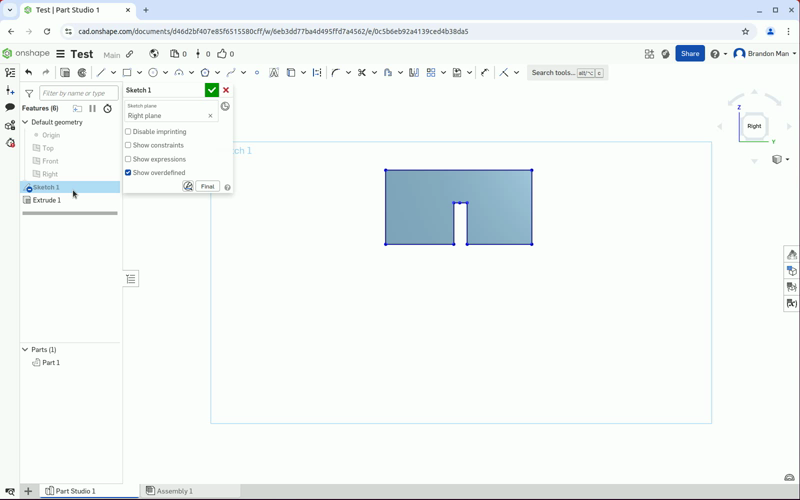
mouse_move(229, 92)
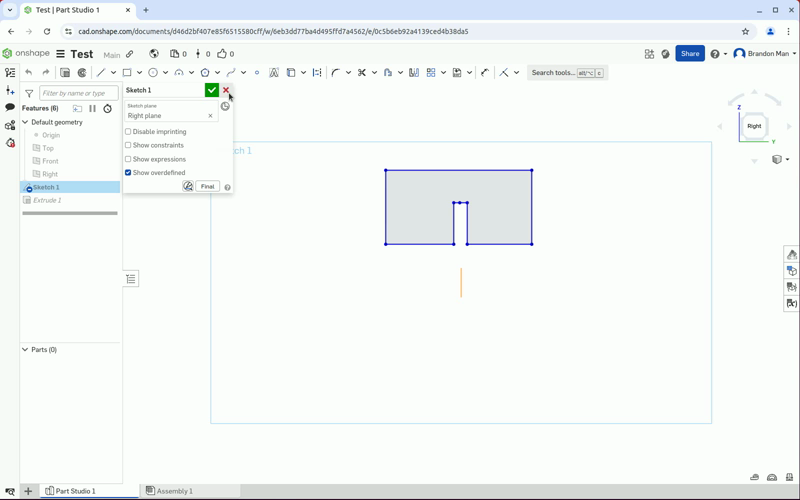
click(229, 92)
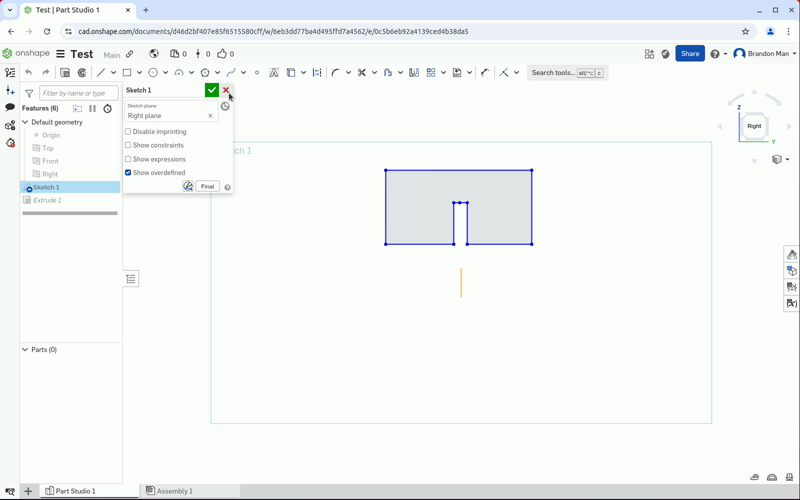
key(shift+s)
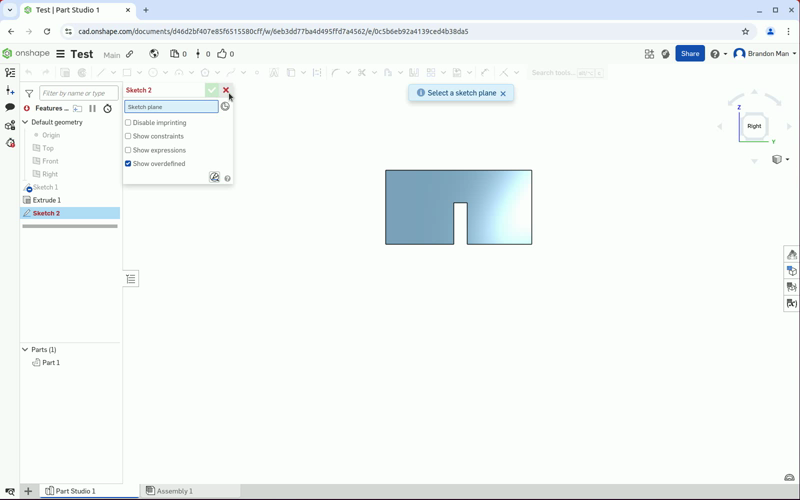
mouse_move(73, 176)
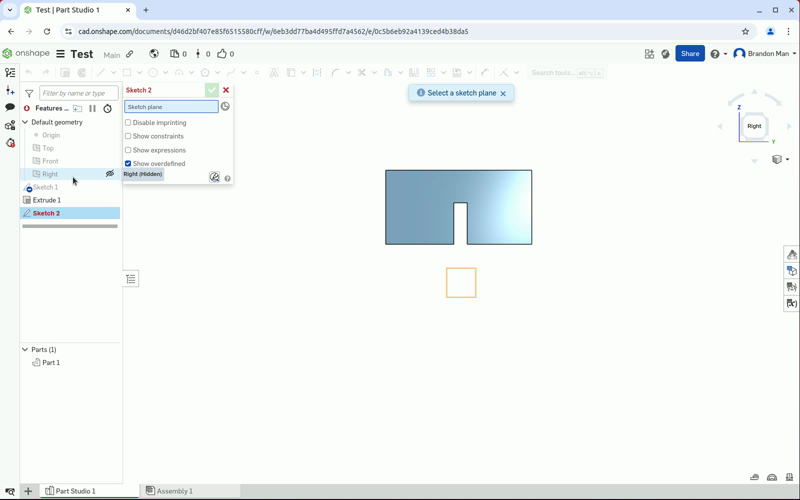
click(73, 176)
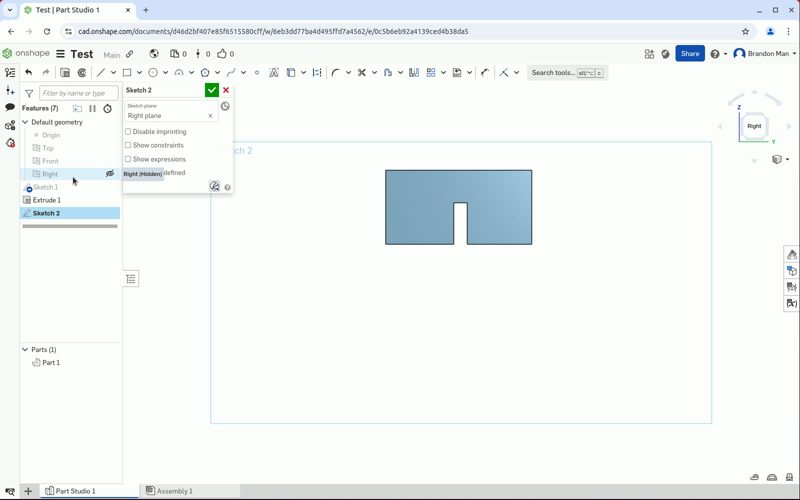
mouse_move(73, 352)
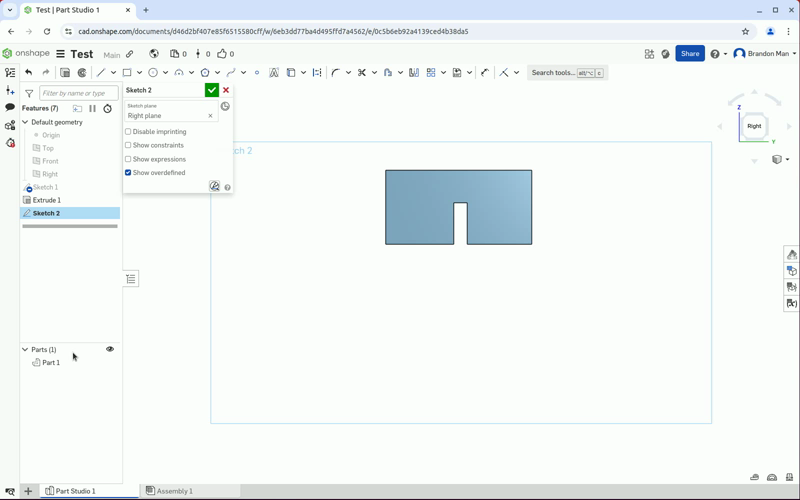
key(y)
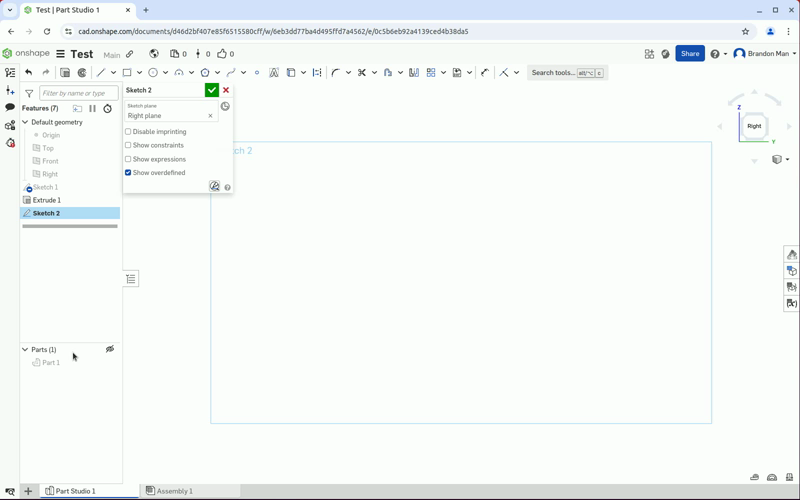
key(l)
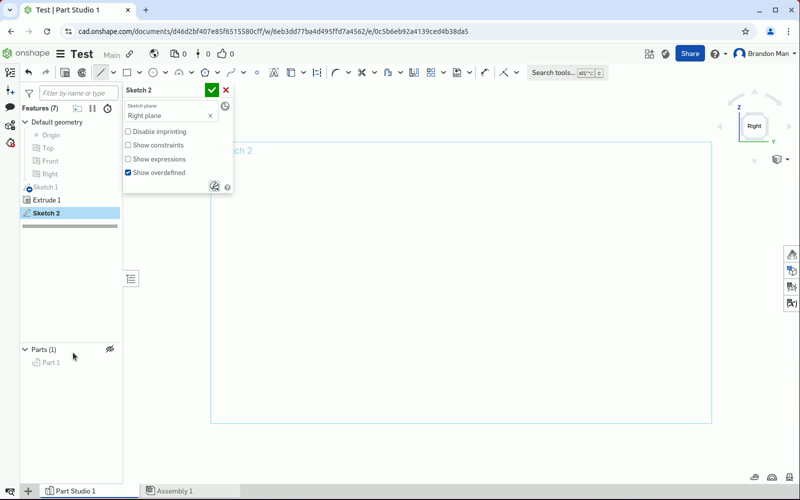
key_down(shift)
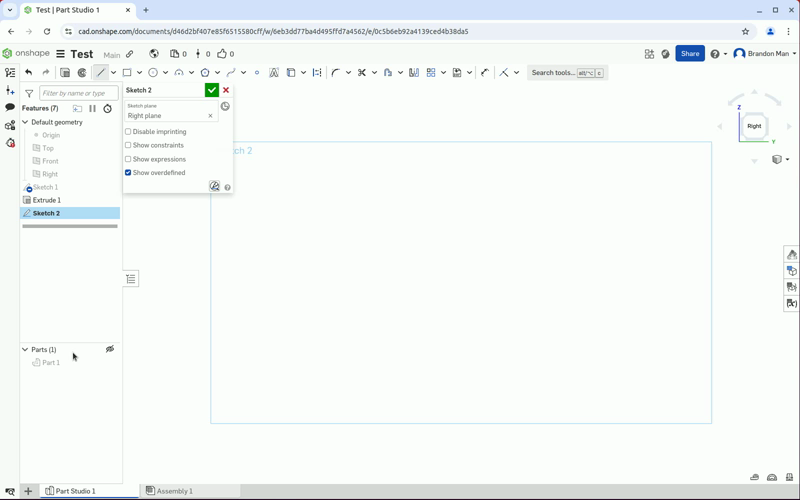
mouse_move(385, 316)
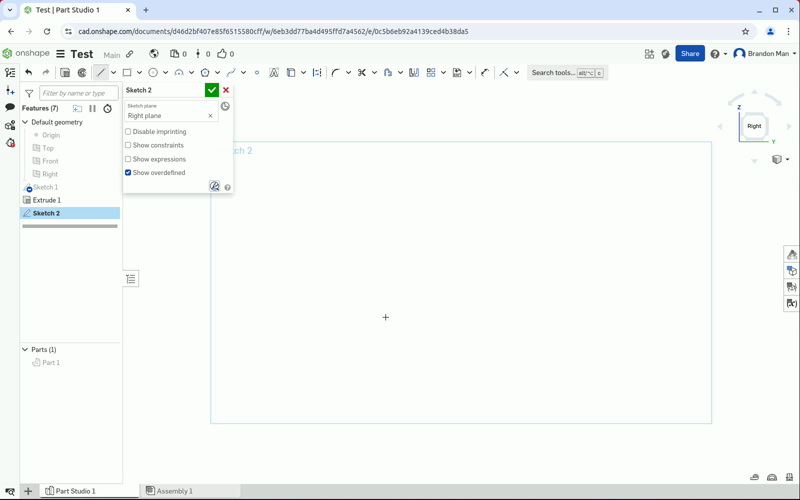
click(385, 316)
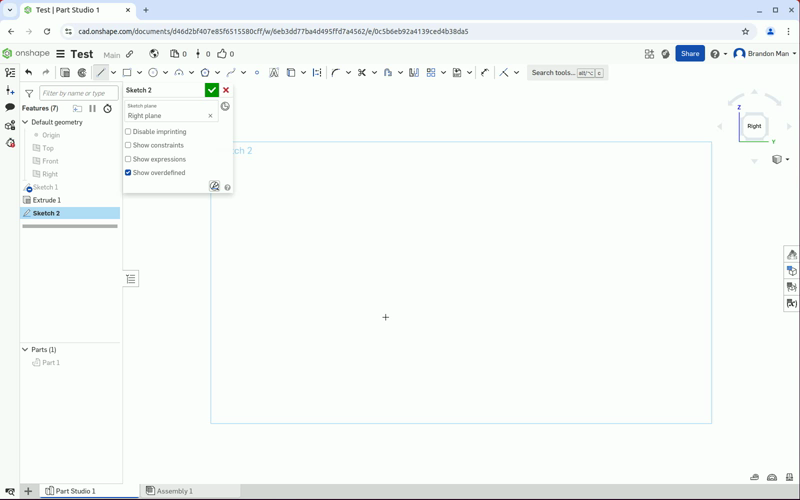
key_up(shift)
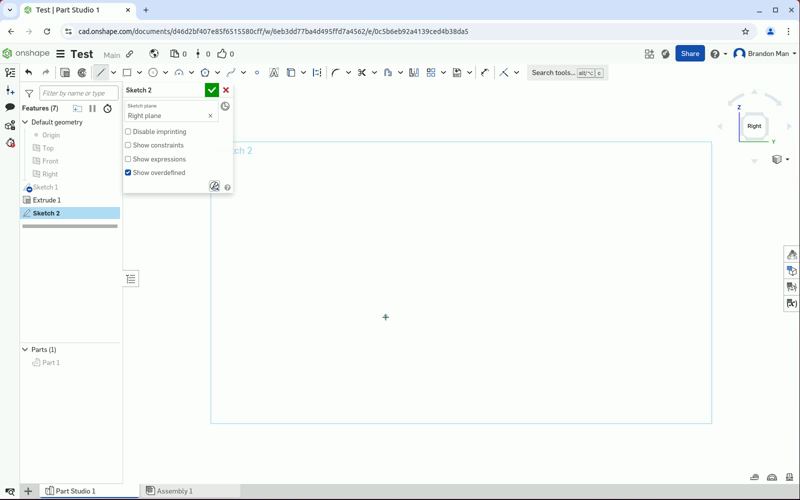
key_down(shift)
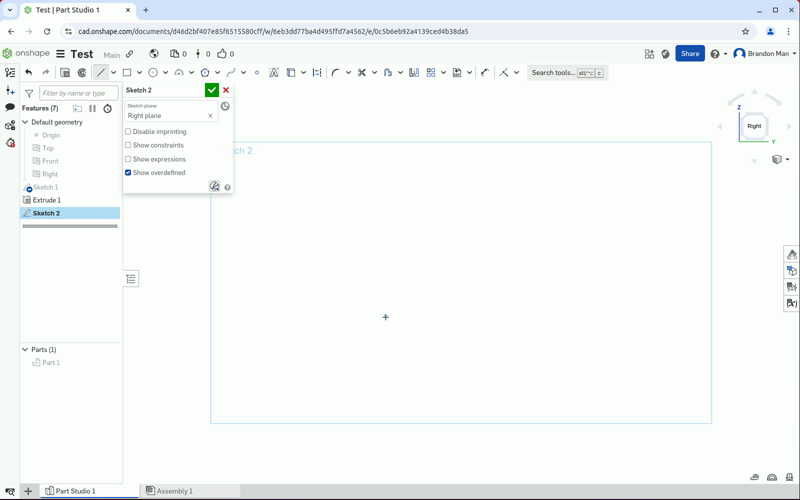
mouse_move(531, 317)
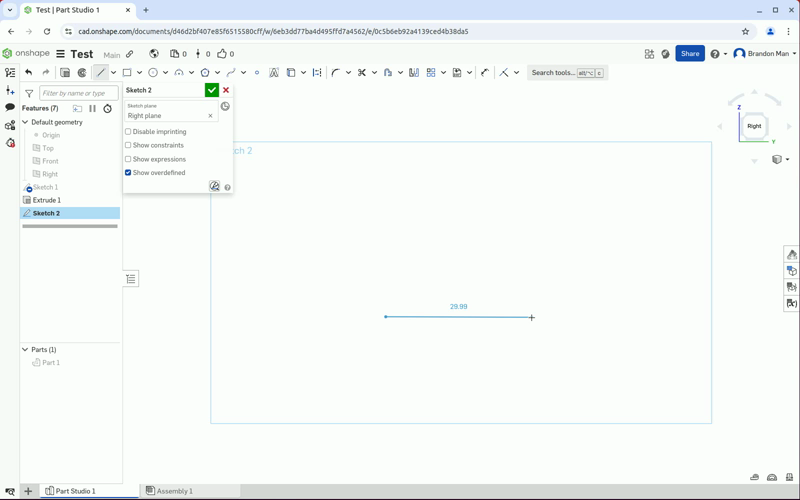
click(531, 317)
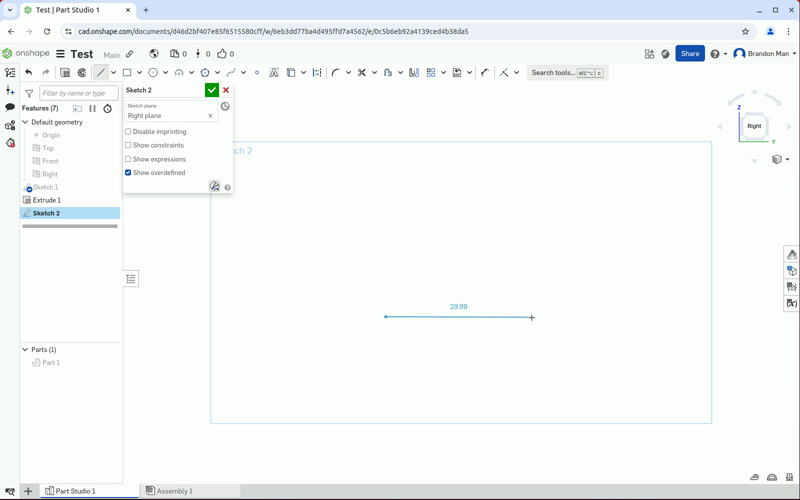
key_up(shift)
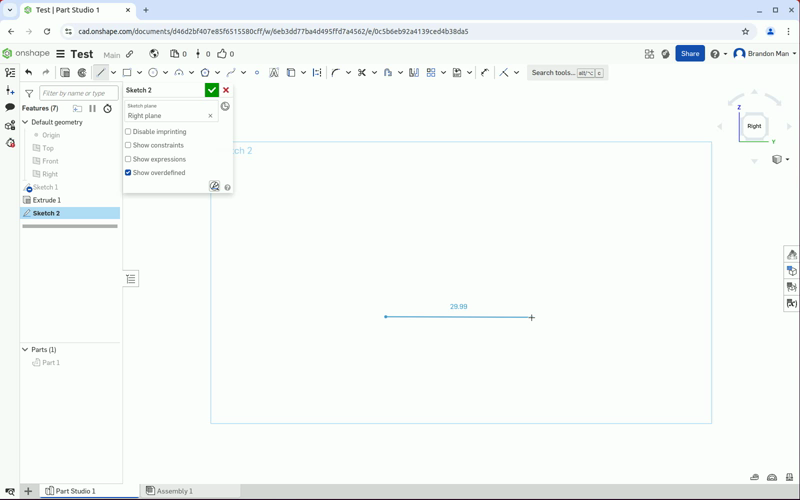
key_down(shift)
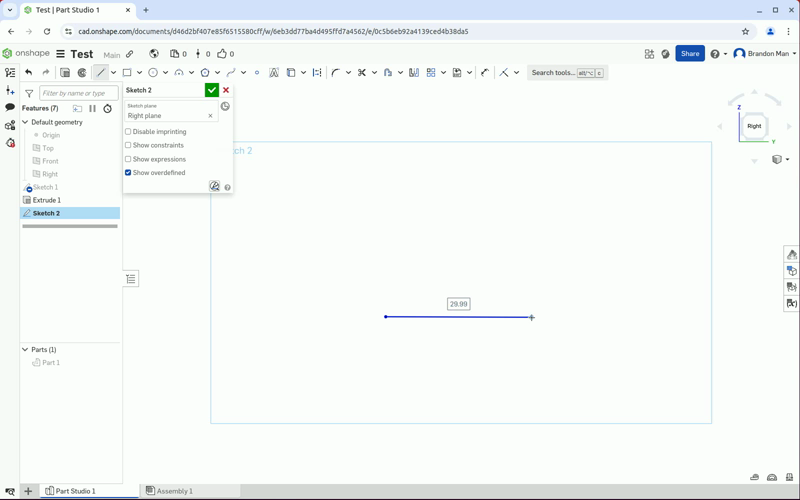
mouse_move(531, 243)
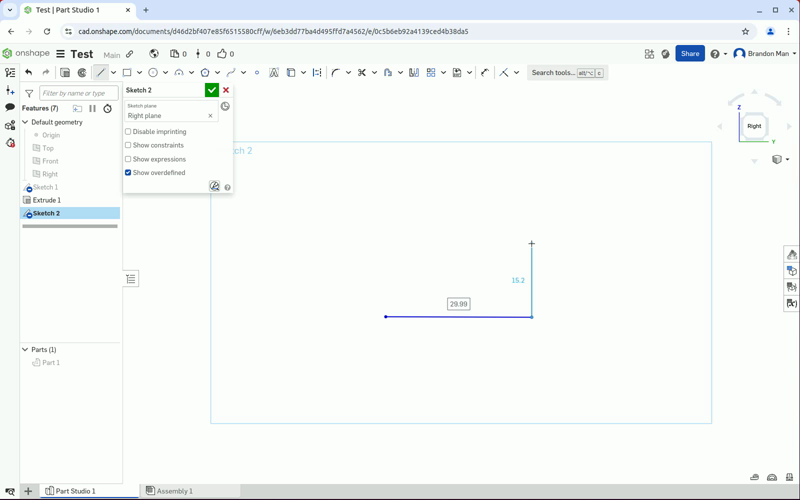
click(531, 243)
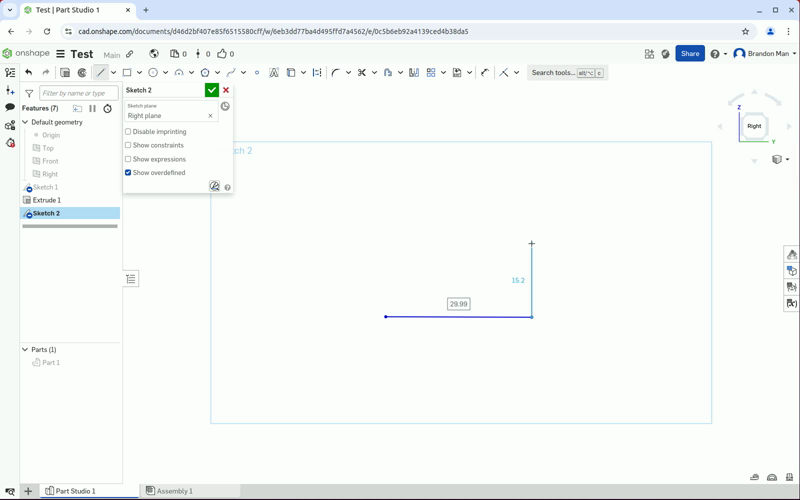
key_up(shift)
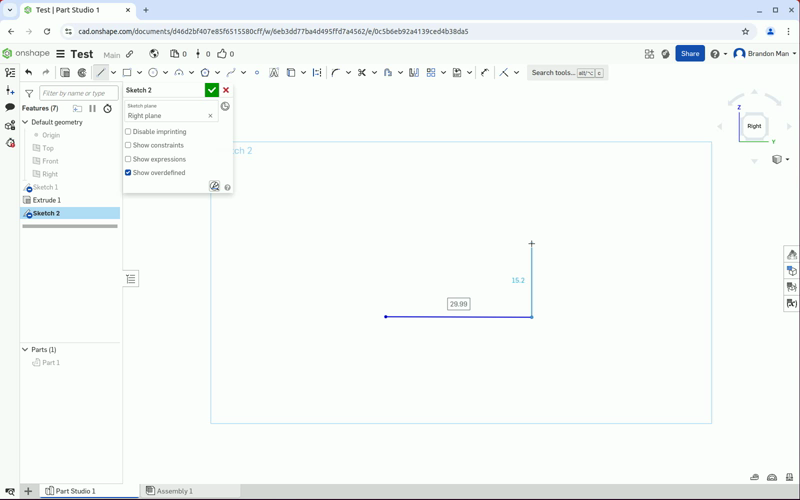
key_down(shift)
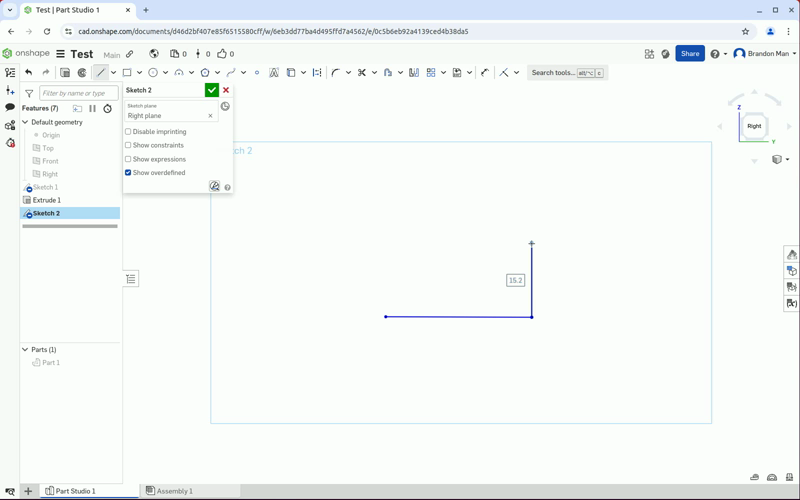
mouse_move(467, 243)
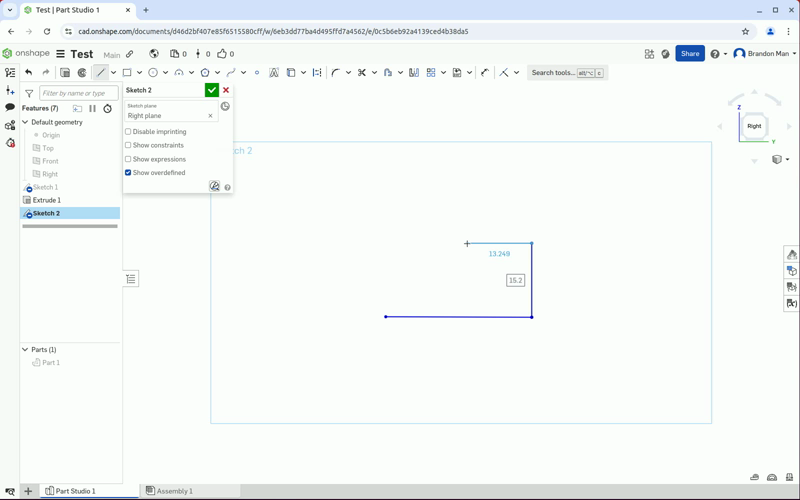
click(467, 243)
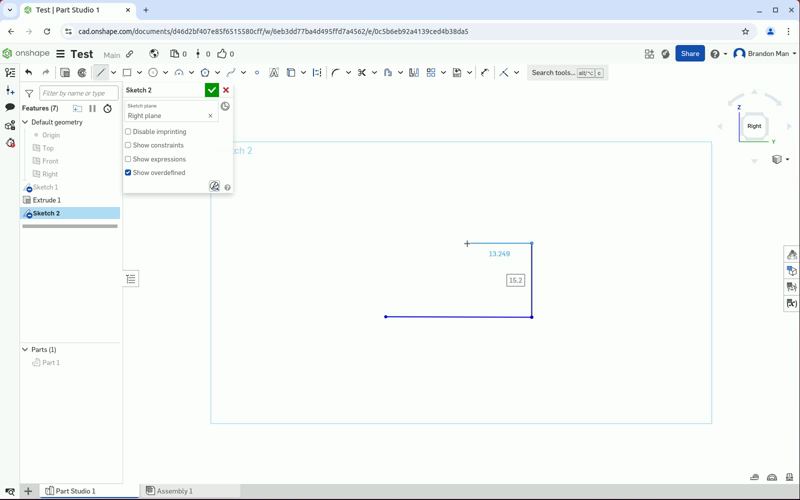
key_up(shift)
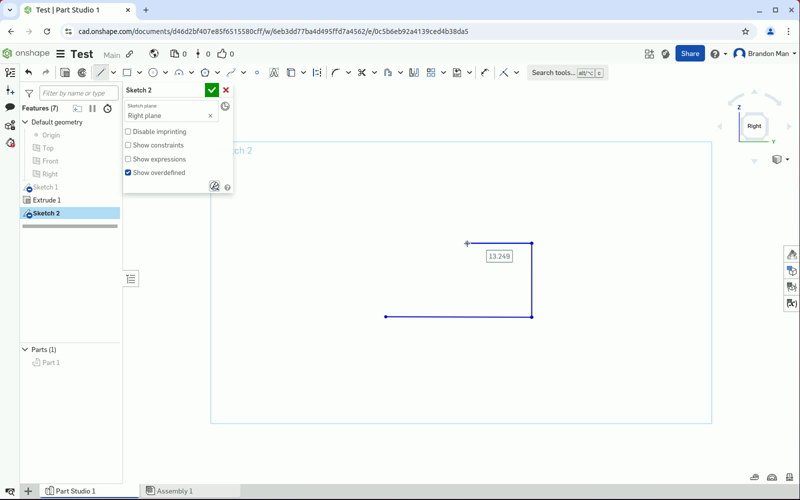
key_down(shift)
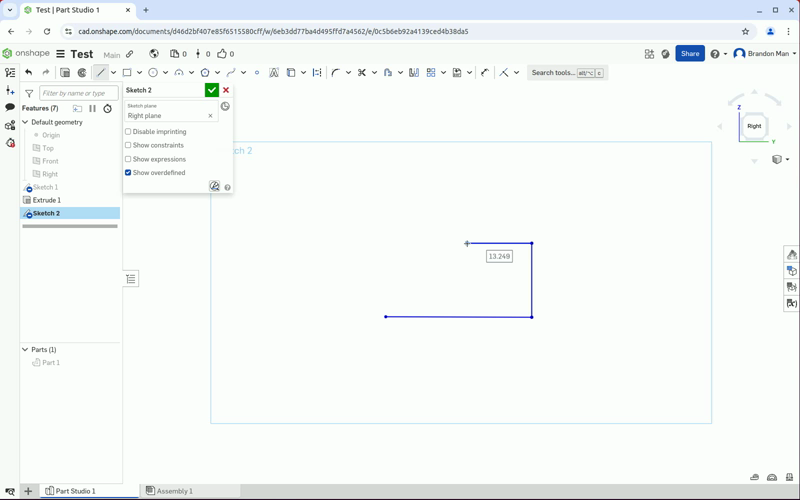
mouse_move(497, 243)
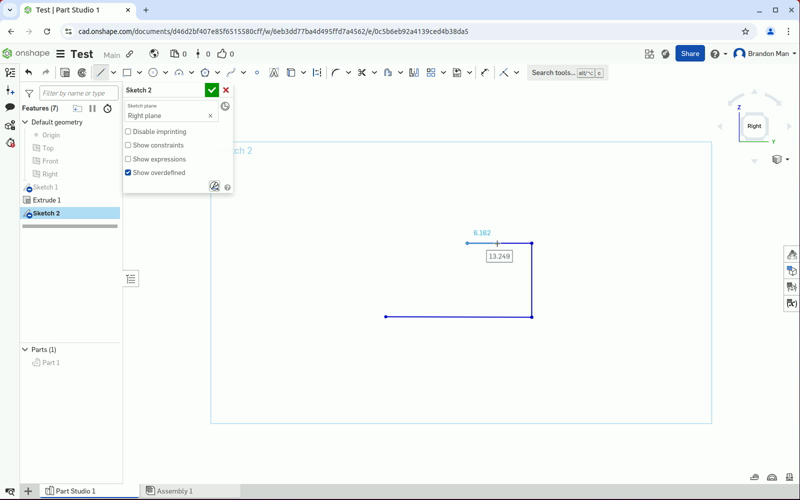
mouse_move(467, 284)
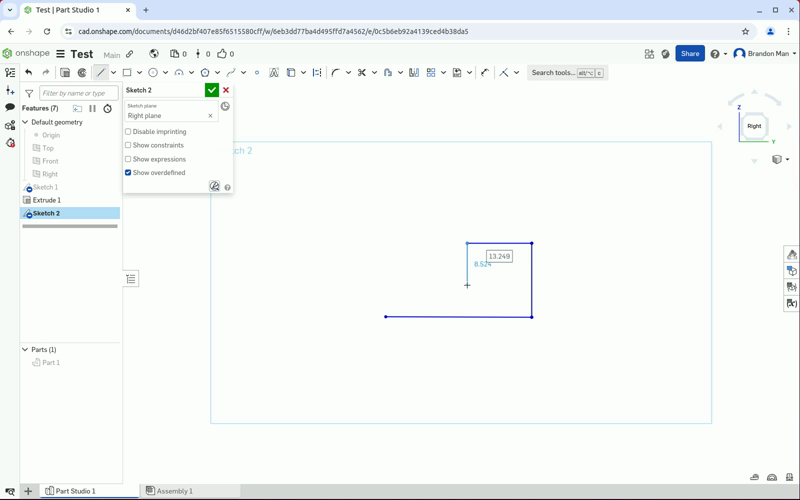
click(467, 284)
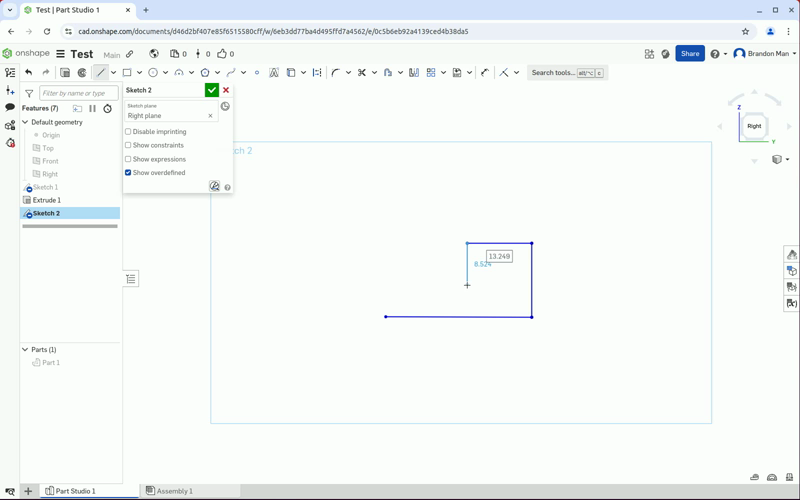
key_up(shift)
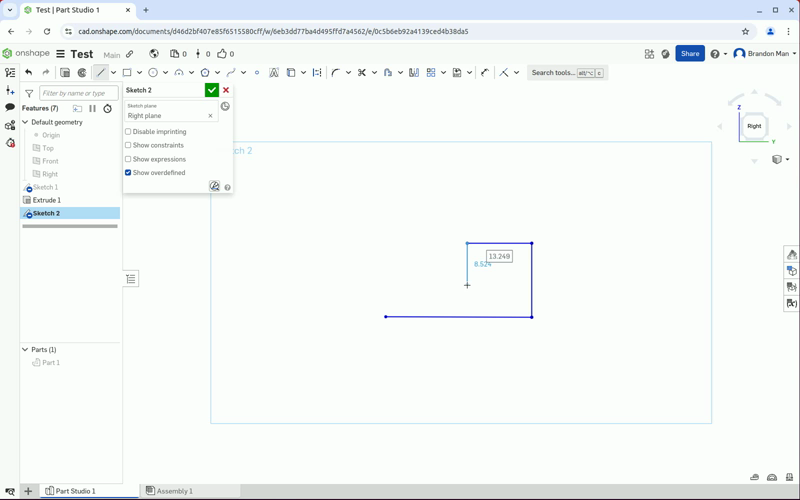
key_down(shift)
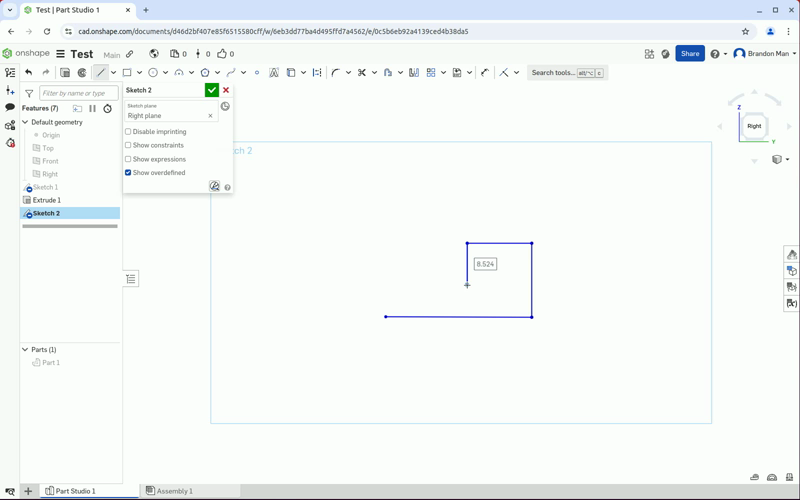
mouse_move(497, 284)
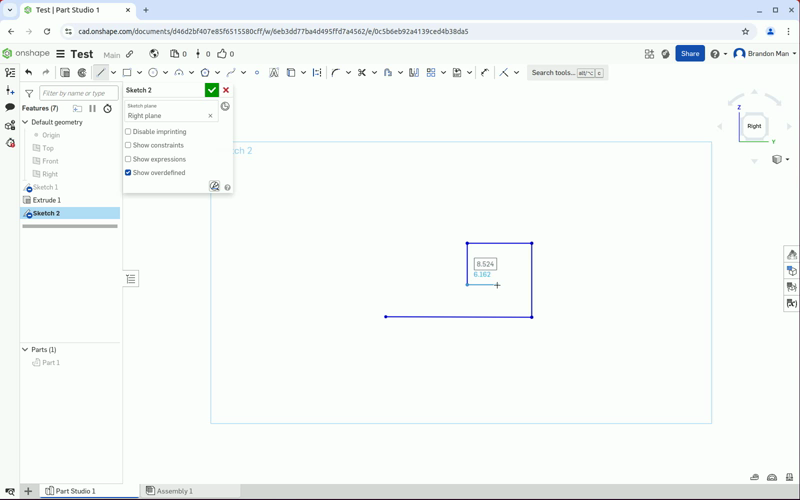
mouse_move(459, 284)
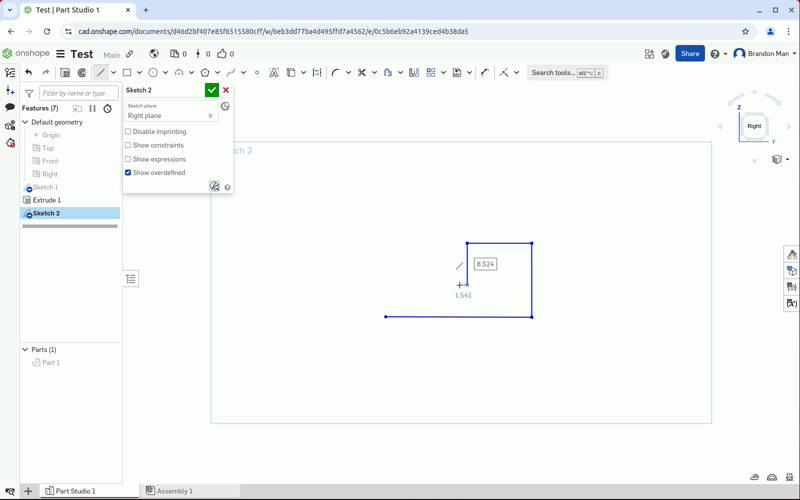
click(459, 284)
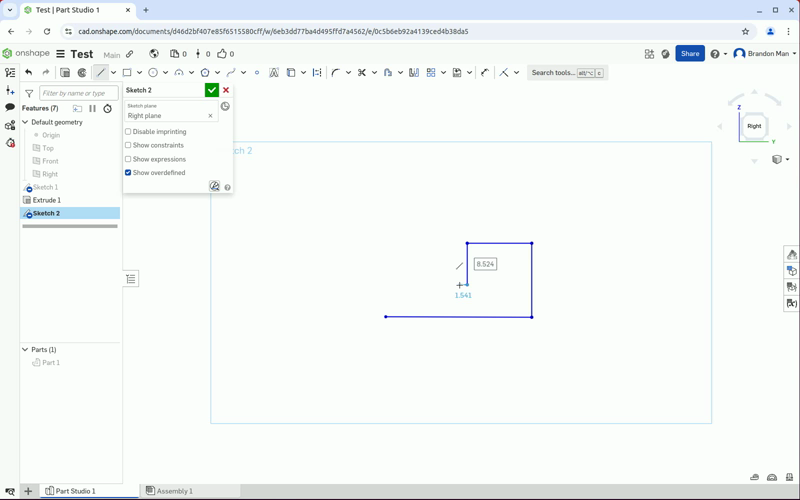
key_up(shift)
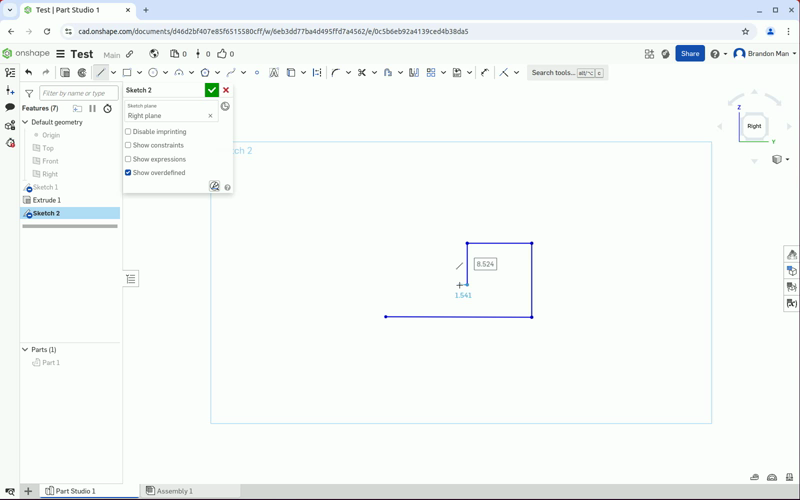
key_down(shift)
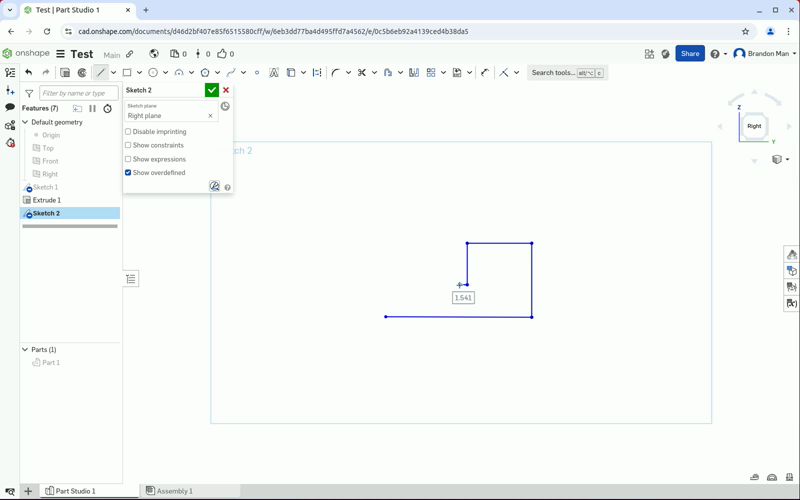
mouse_move(489, 284)
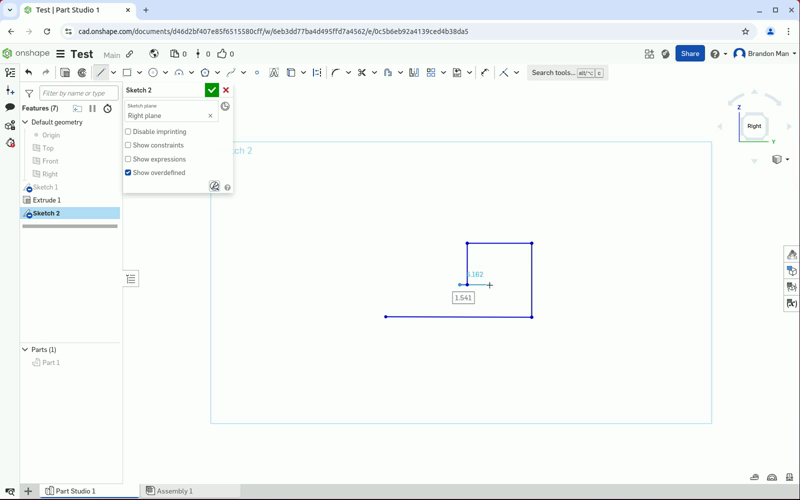
mouse_move(453, 284)
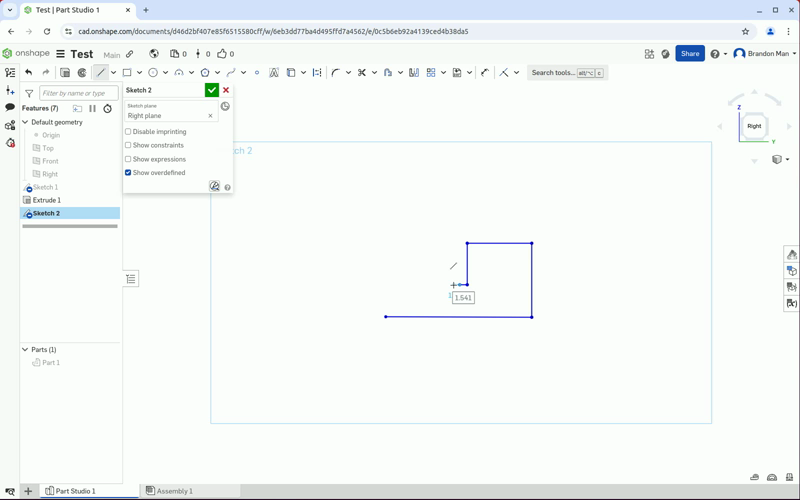
scroll(6)
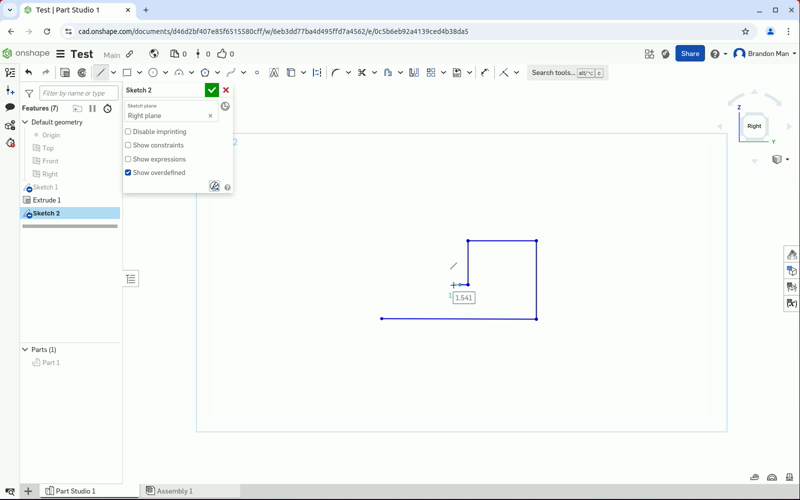
scroll(6)
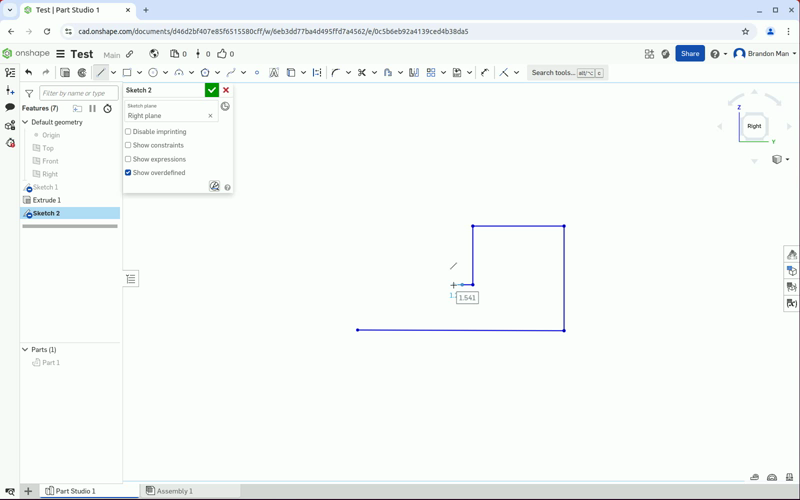
scroll(6)
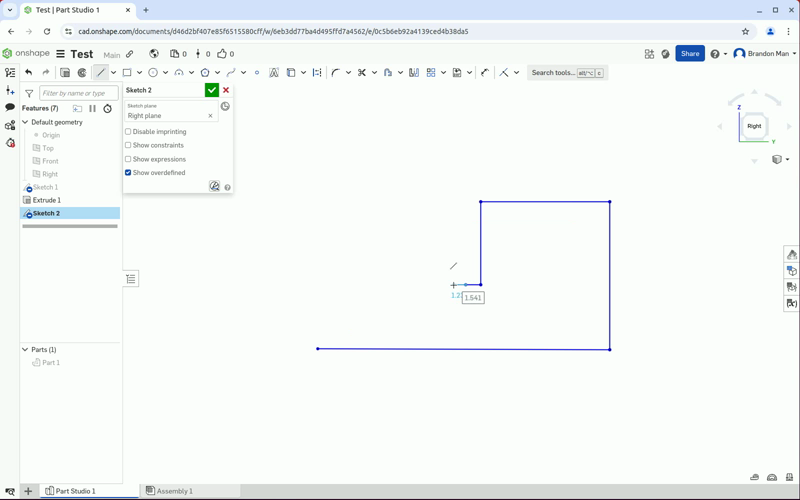
scroll(6)
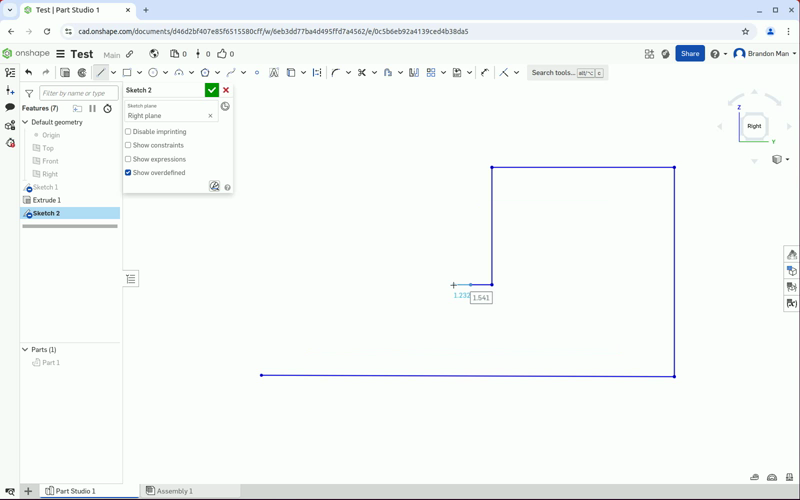
scroll(6)
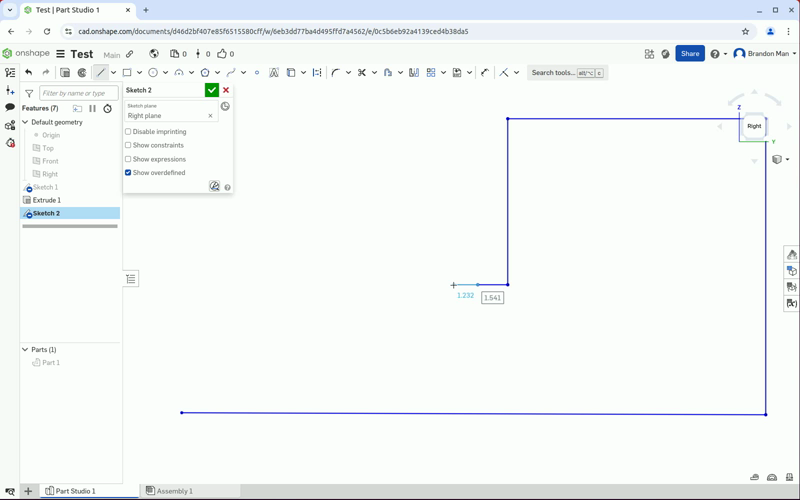
scroll(6)
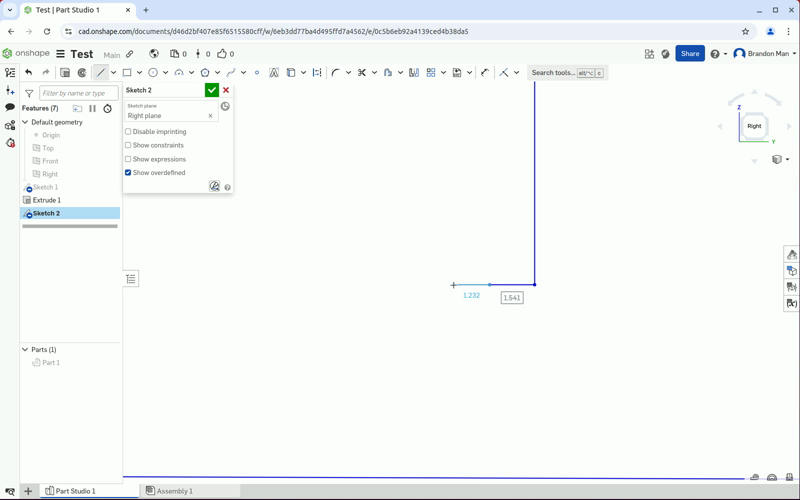
scroll(6)
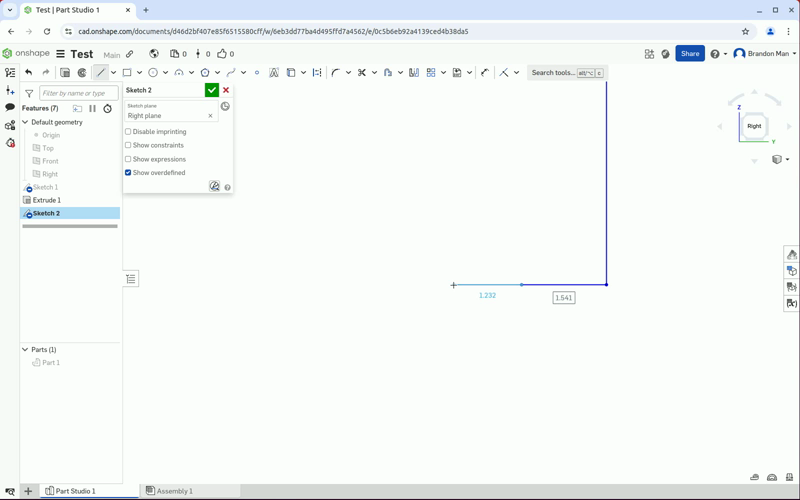
click(453, 284)
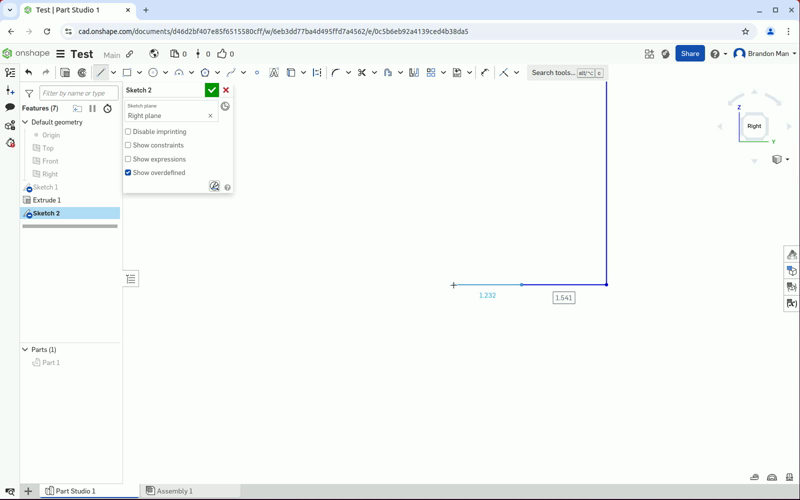
scroll(-6)
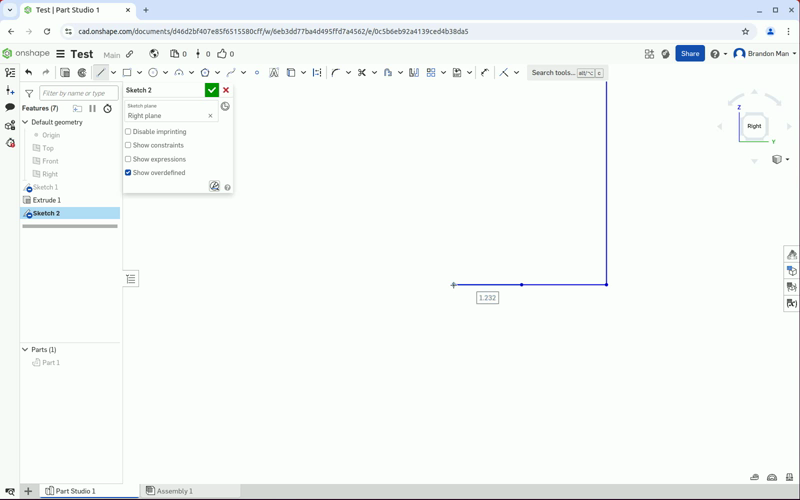
scroll(-6)
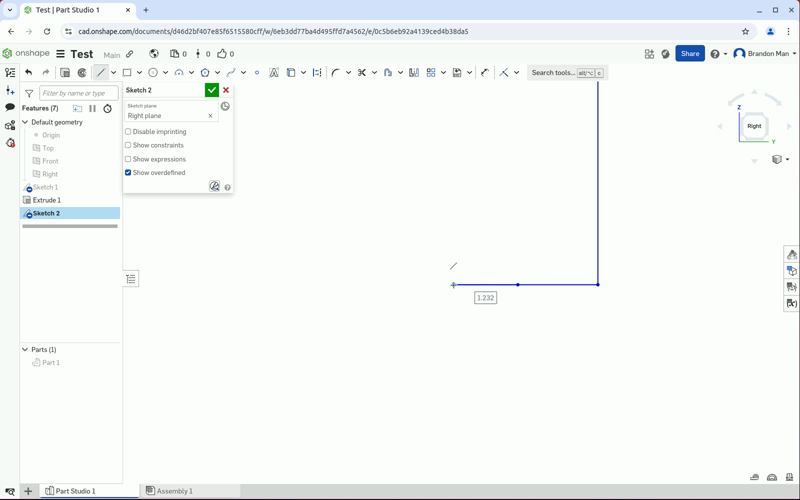
scroll(-6)
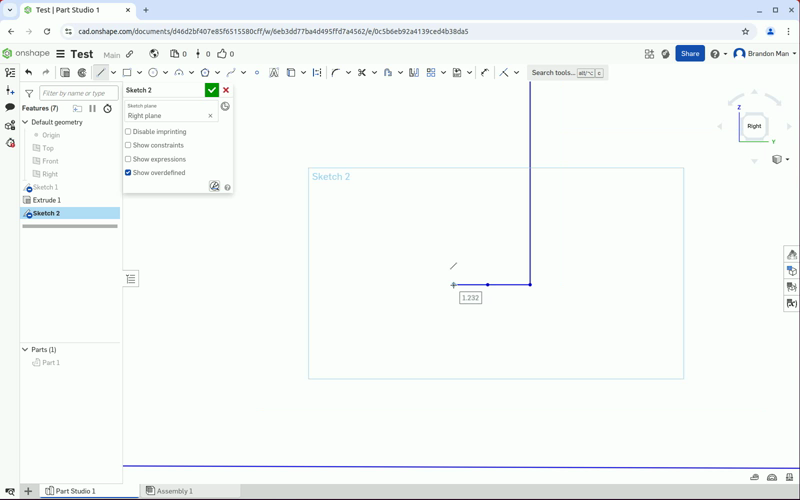
scroll(-6)
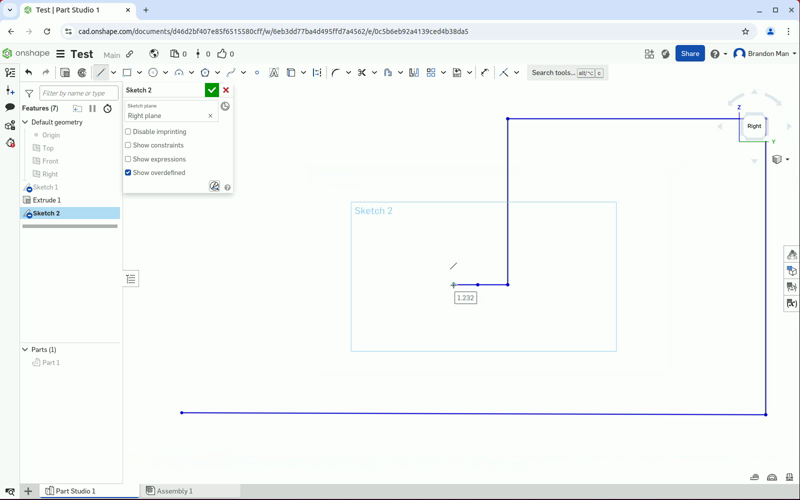
scroll(-6)
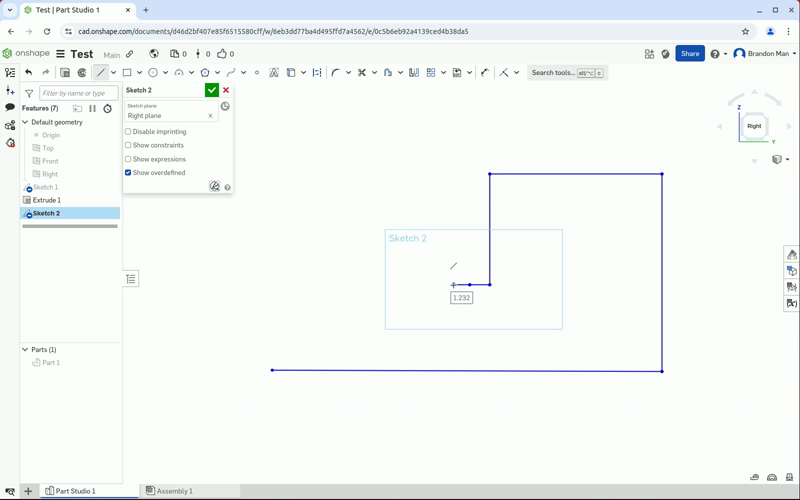
scroll(-6)
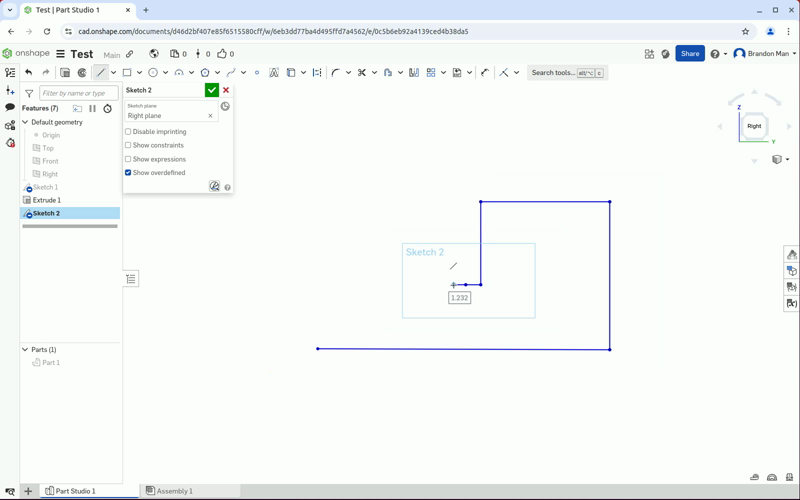
scroll(-6)
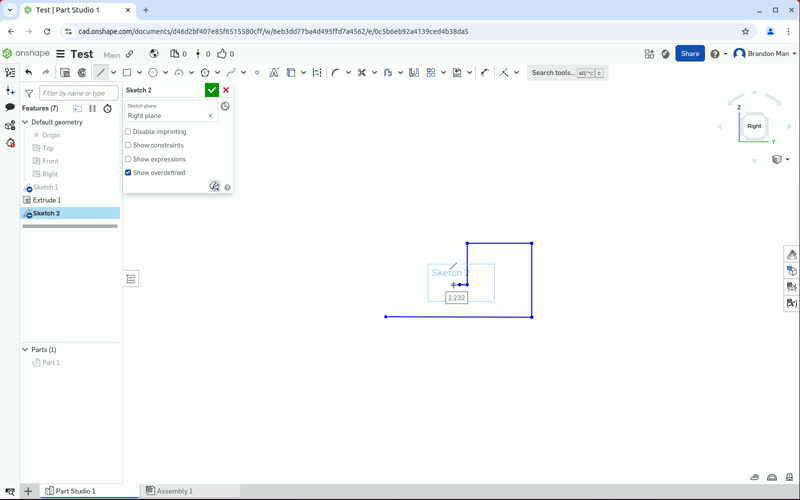
key_up(shift)
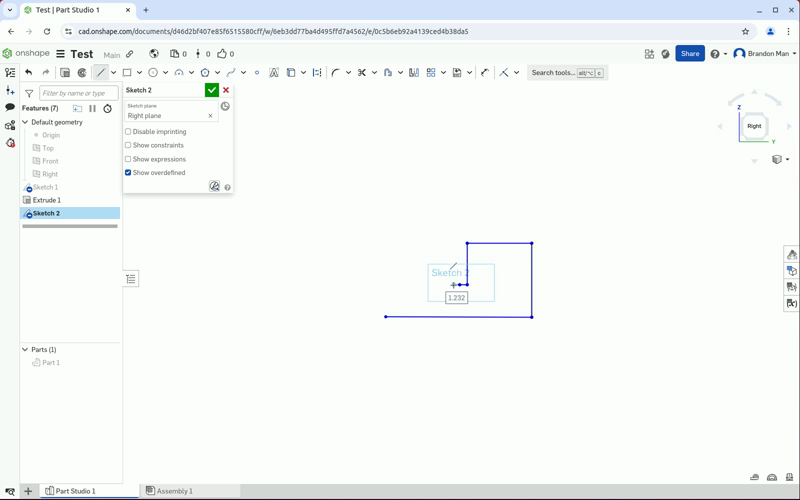
key_down(shift)
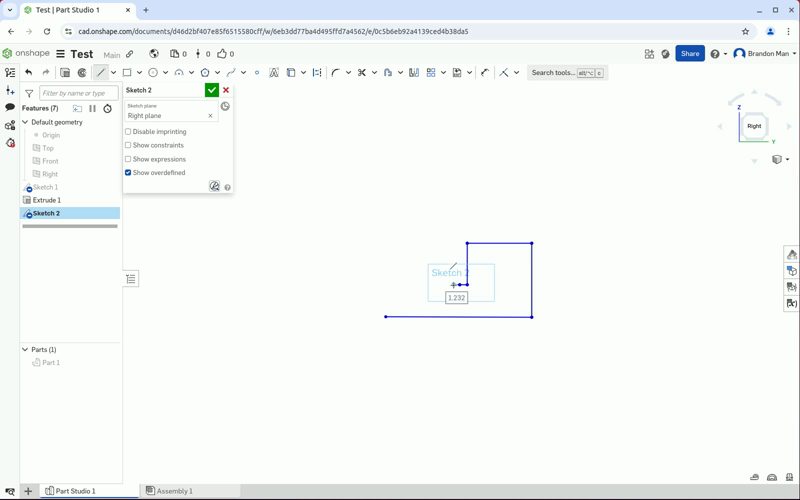
mouse_move(483, 284)
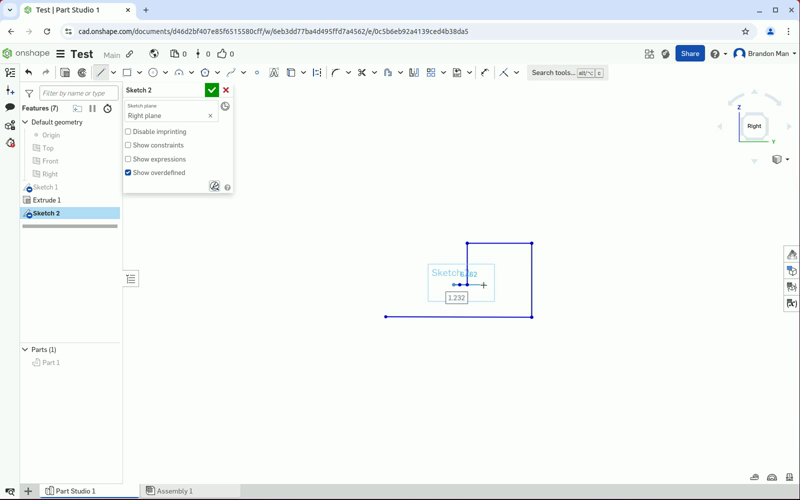
mouse_move(453, 243)
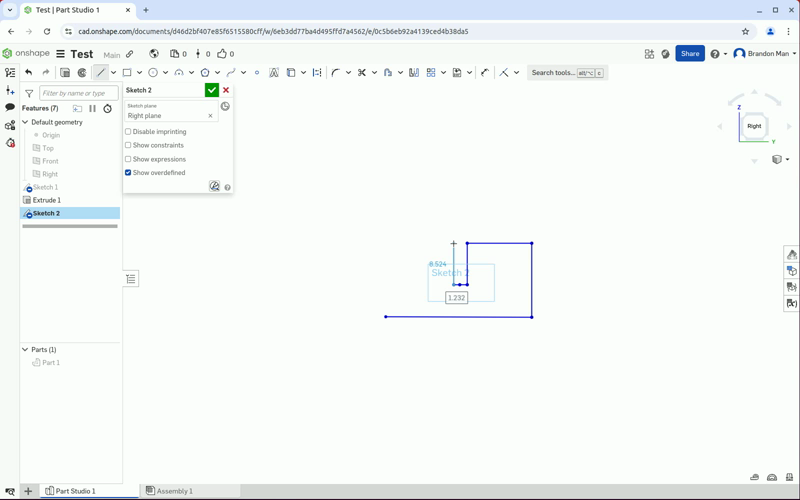
click(453, 243)
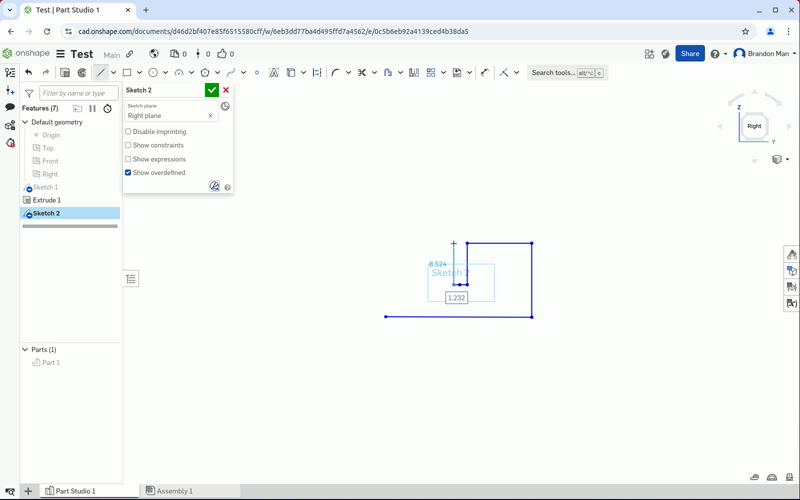
key_up(shift)
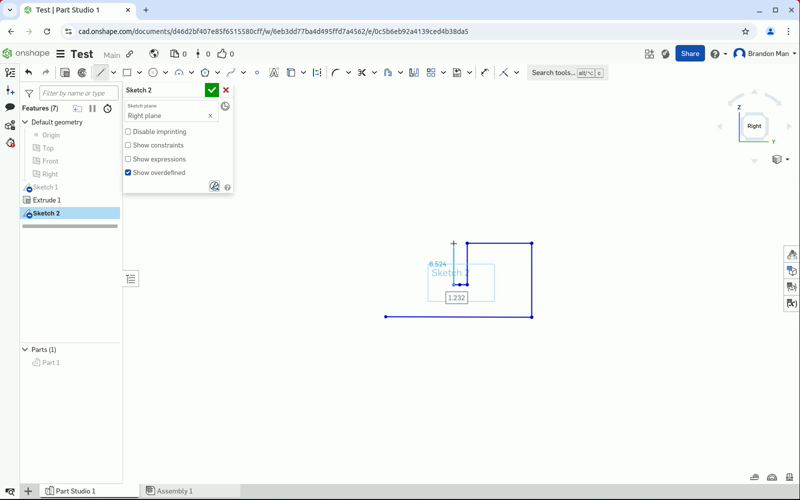
key_down(shift)
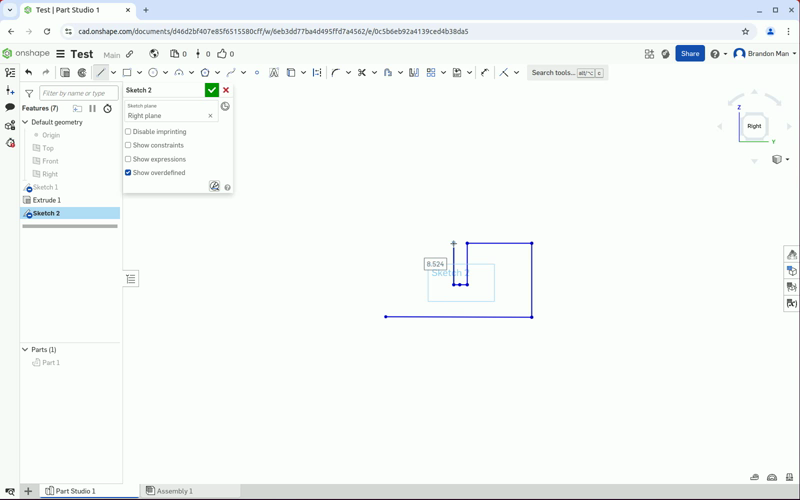
mouse_move(385, 243)
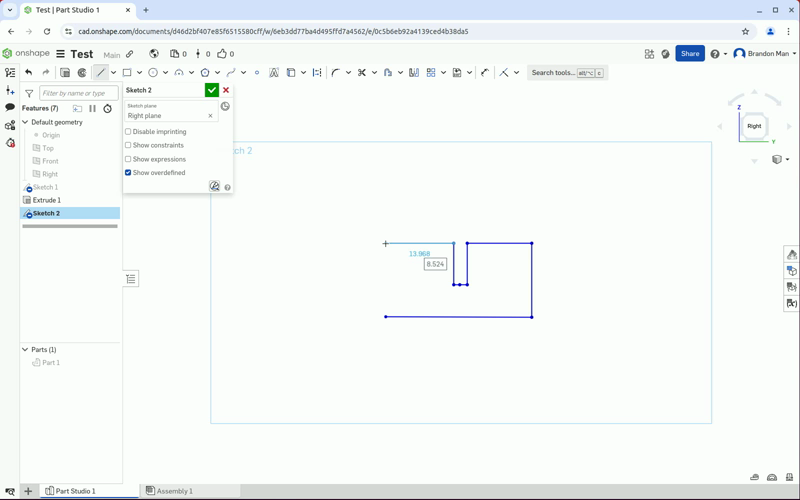
click(385, 243)
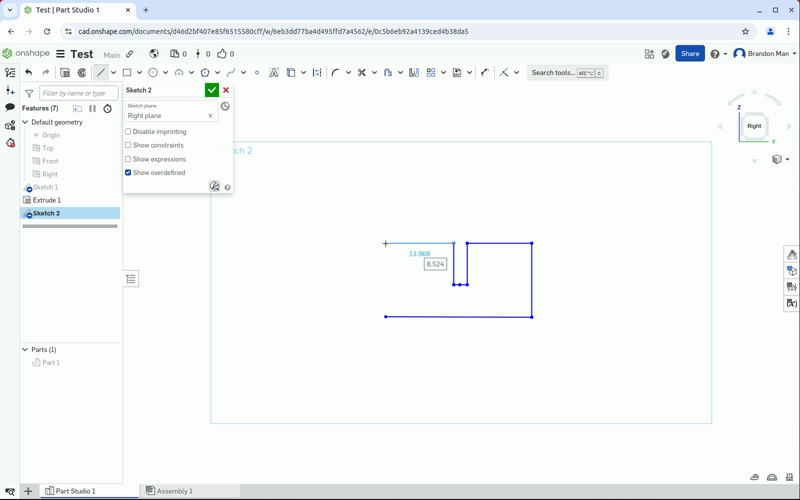
key_up(shift)
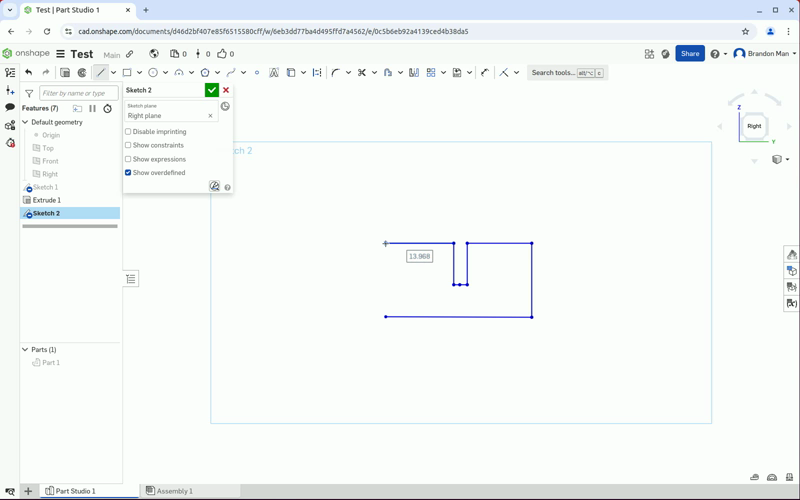
key_down(shift)
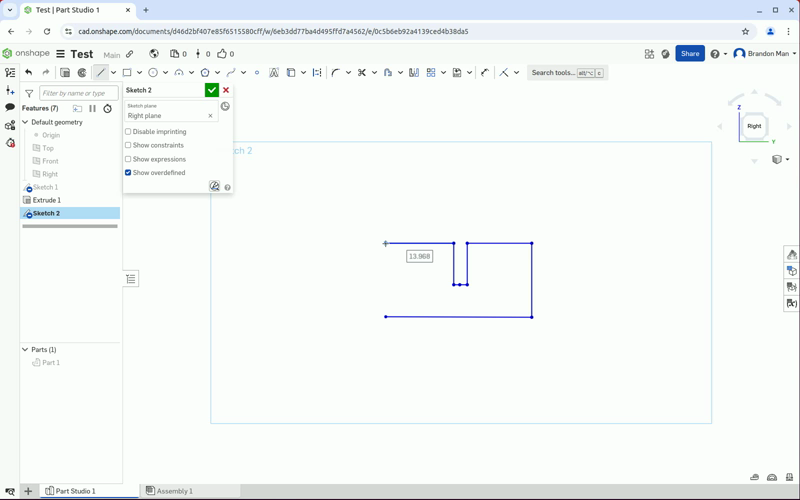
mouse_move(385, 316)
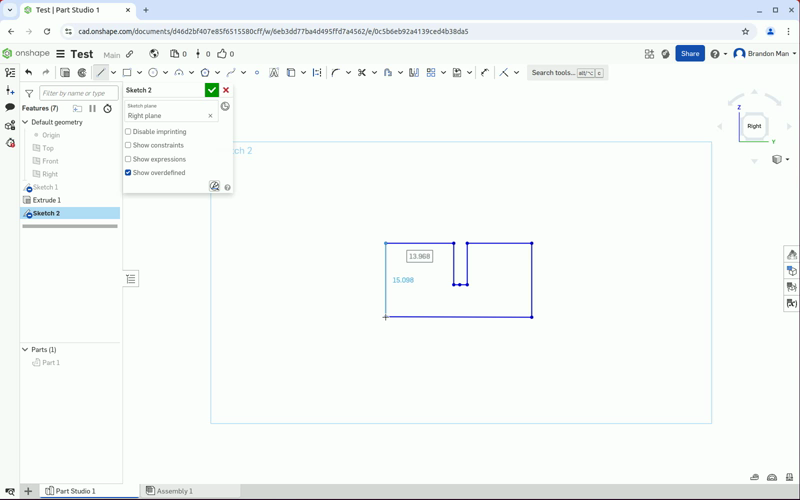
key_up(shift)
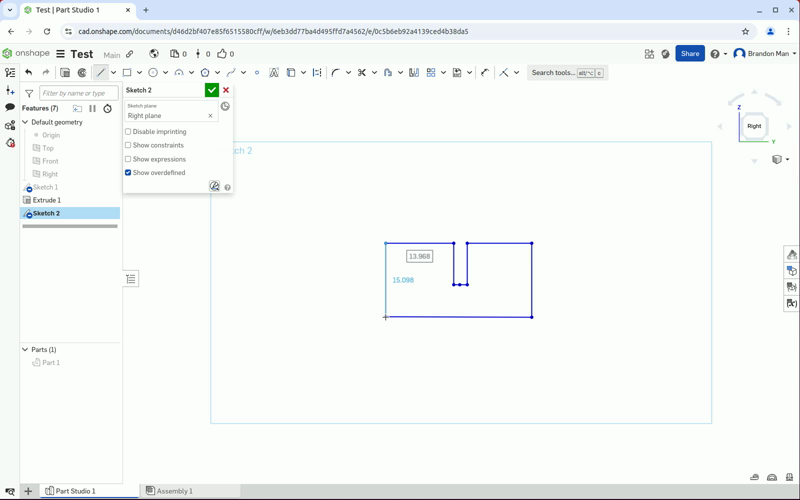
click(385, 316)
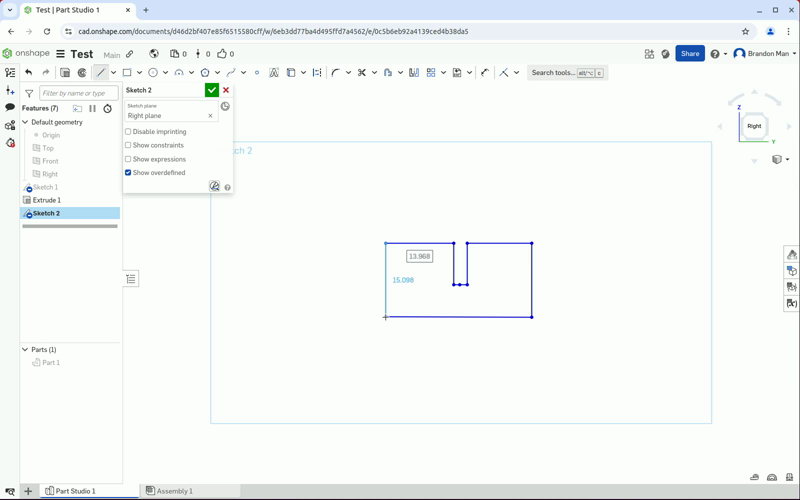
key(esc)
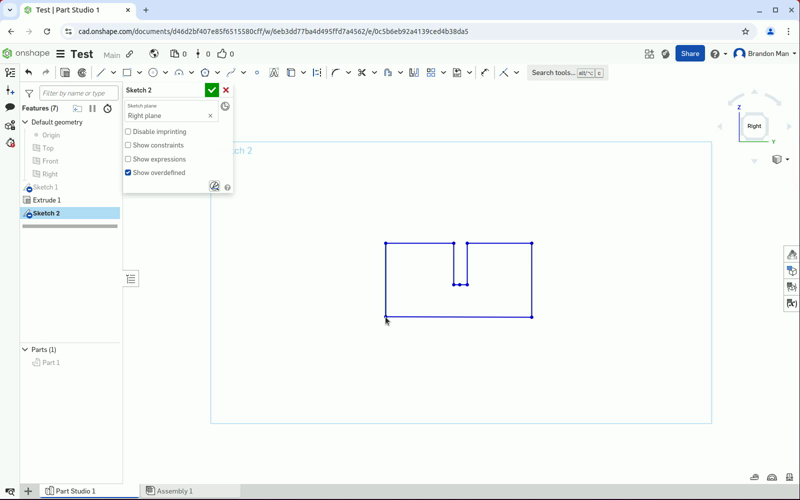
mouse_move(486, 260)
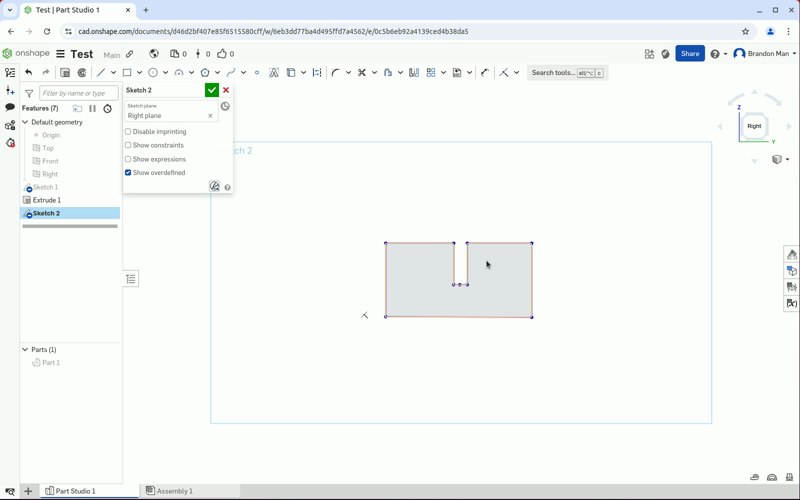
click(486, 260)
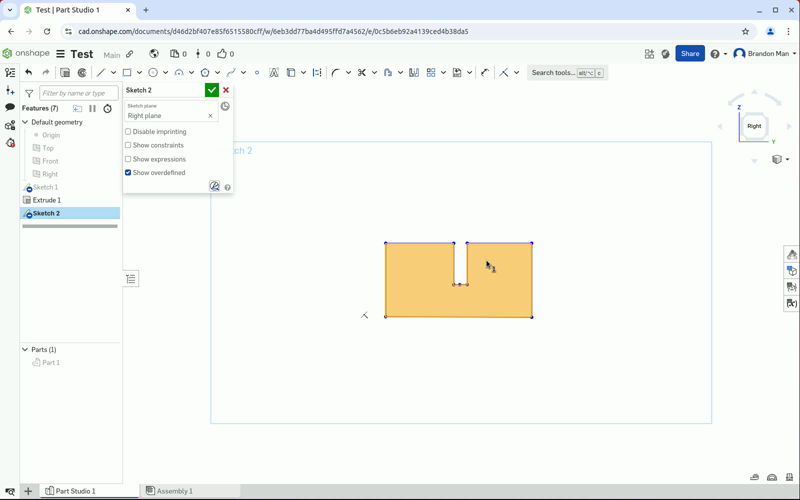
mouse_move(73, 352)
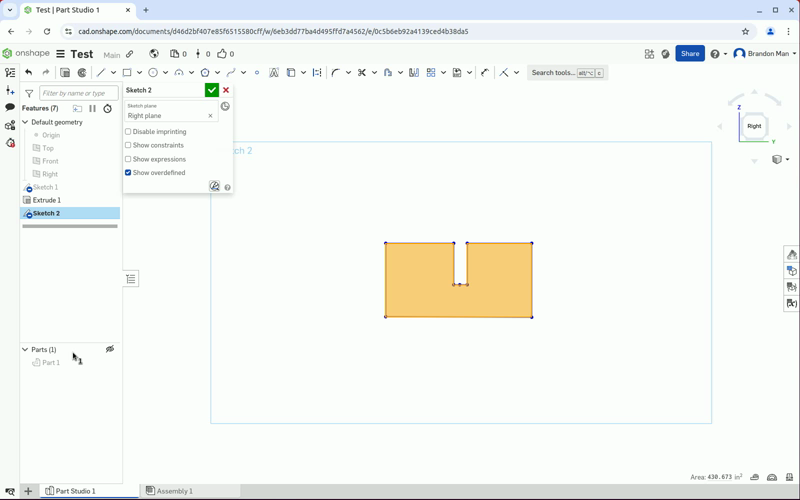
key(shift+y)
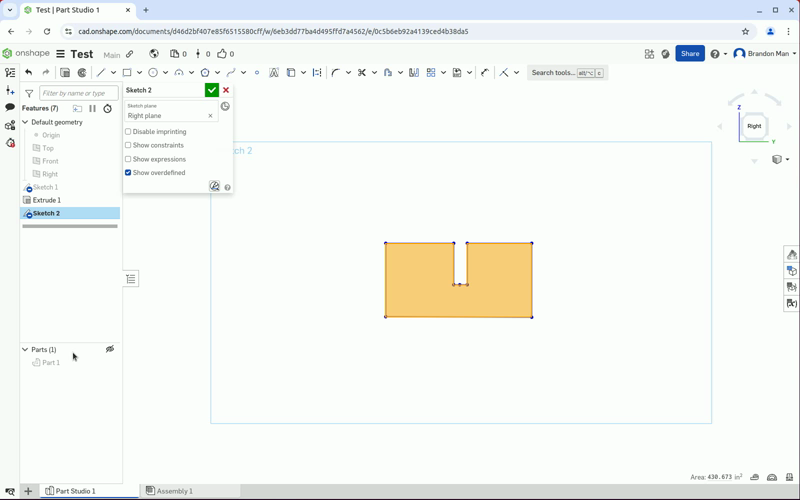
key(shift+e)
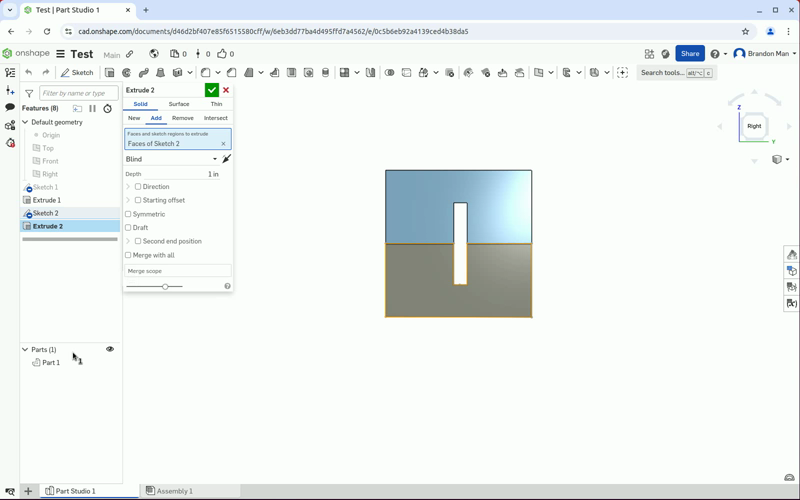
mouse_move(143, 106)
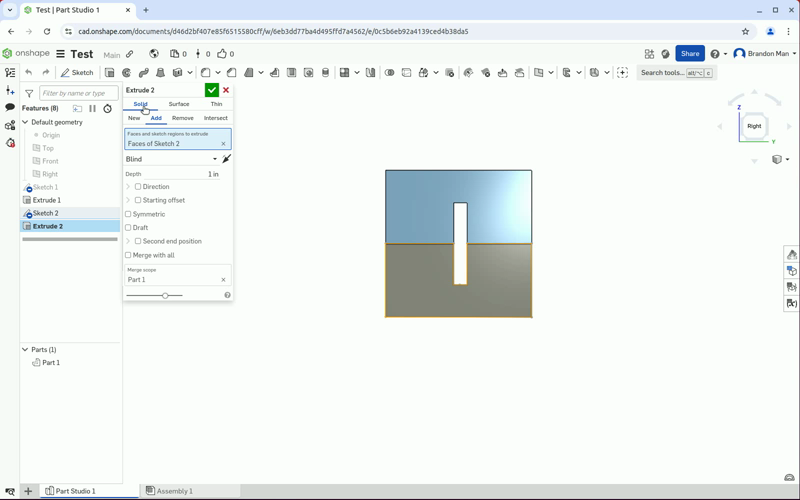
click(143, 106)
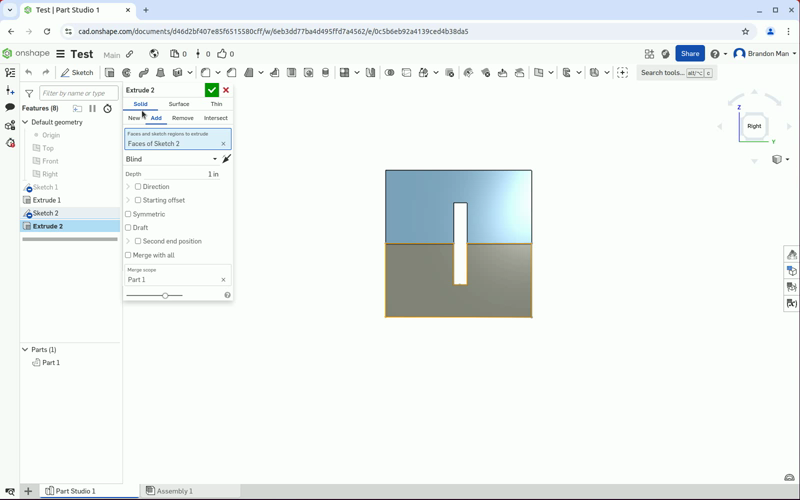
mouse_move(137, 120)
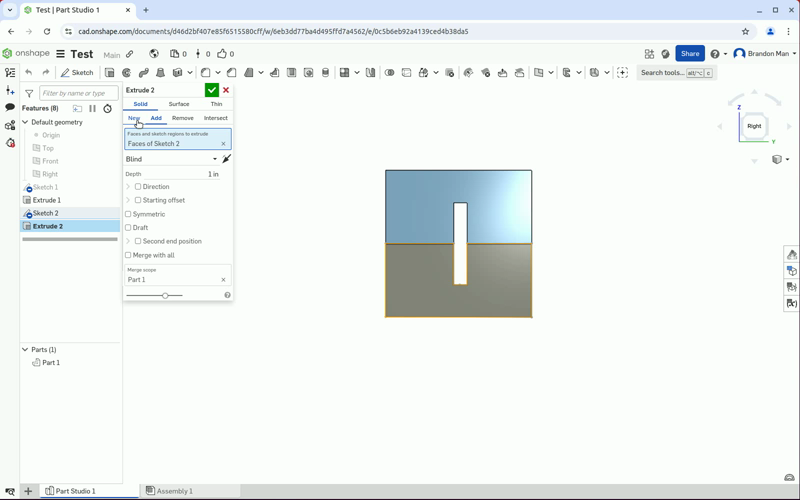
click(137, 120)
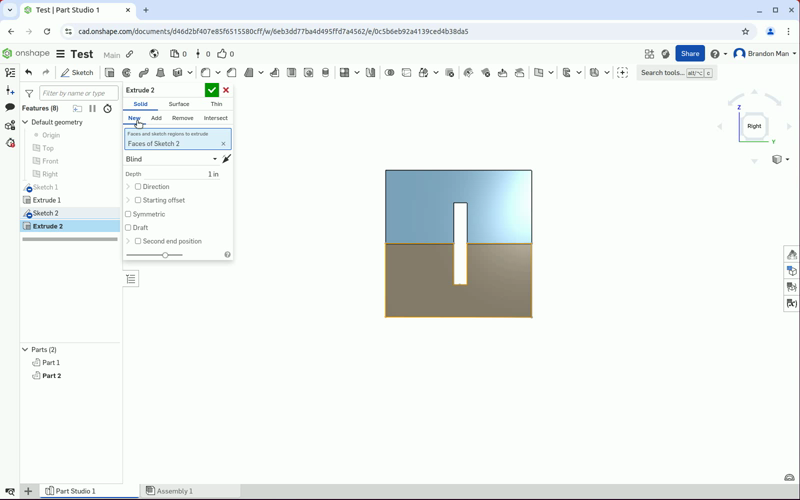
key(tab, 4)
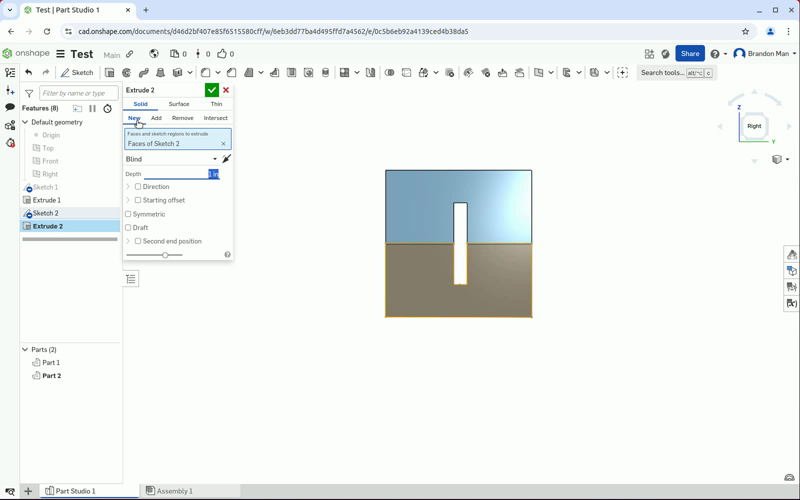
text(3.37)
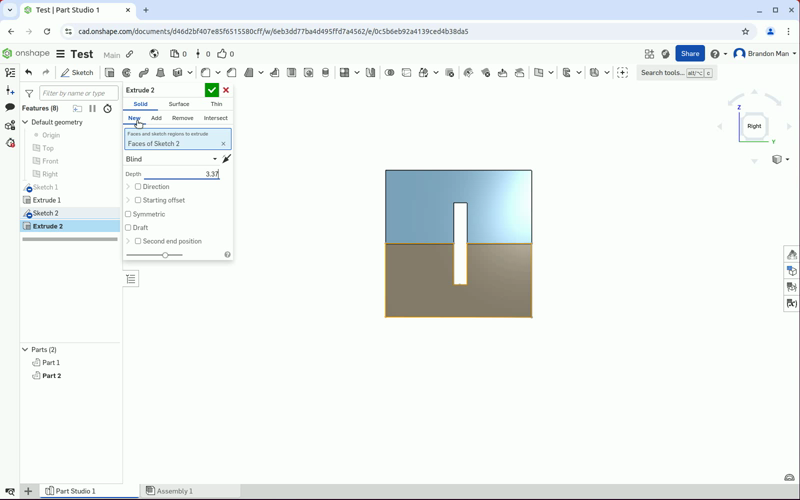
key(enter)
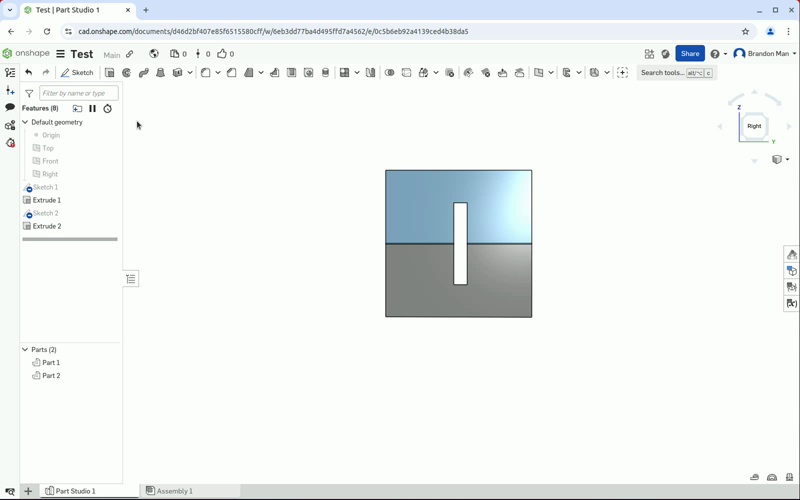
key(shift+h)
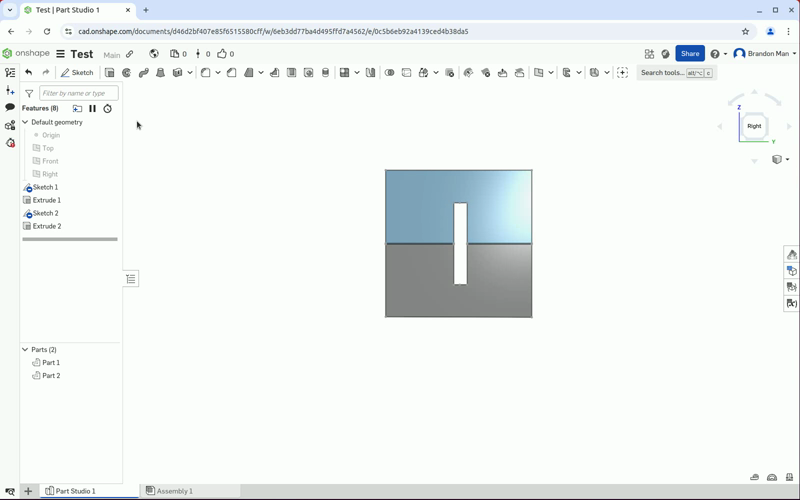
key(shift+h)
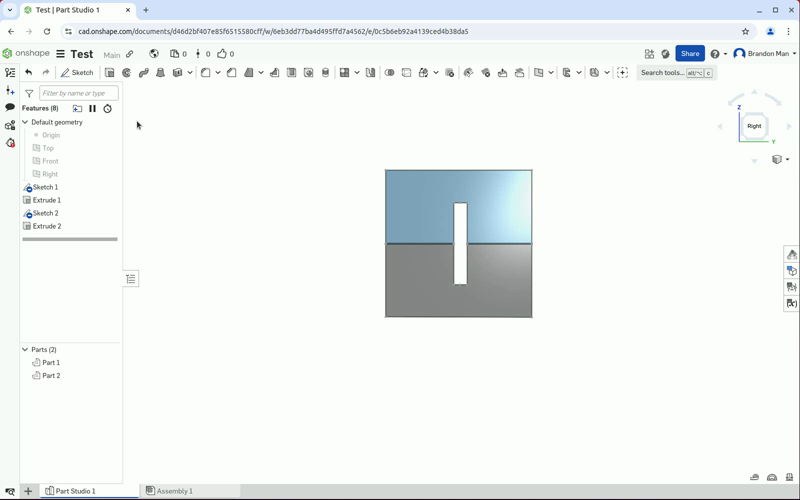
key(shift+7)
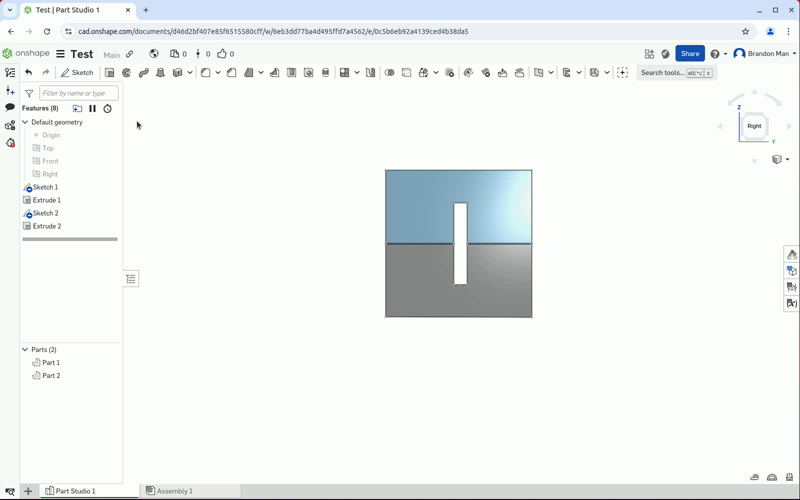
key(right, 2)
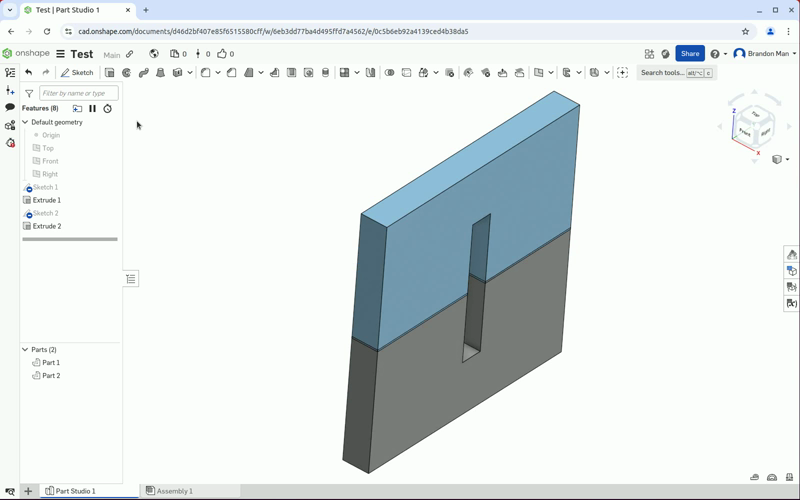
key(down, 2)
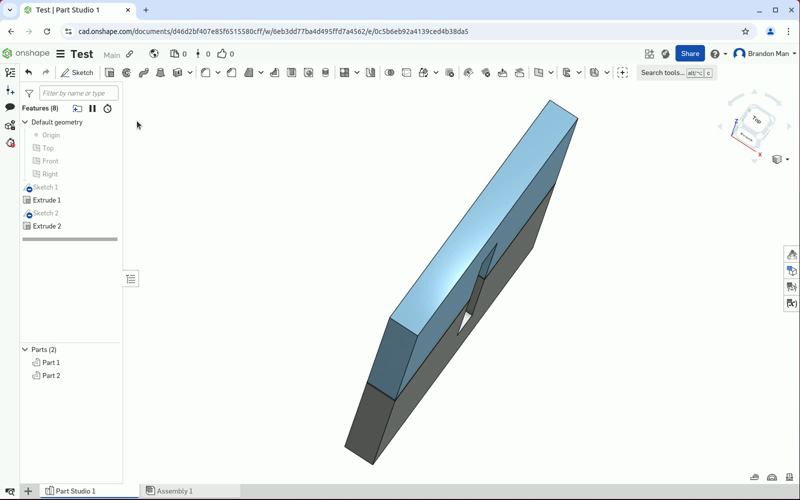
key(up, 2)
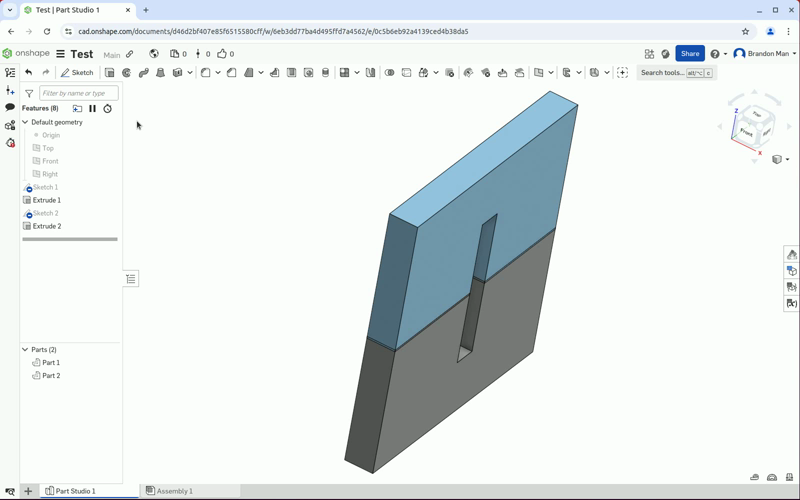
key(left, 2)
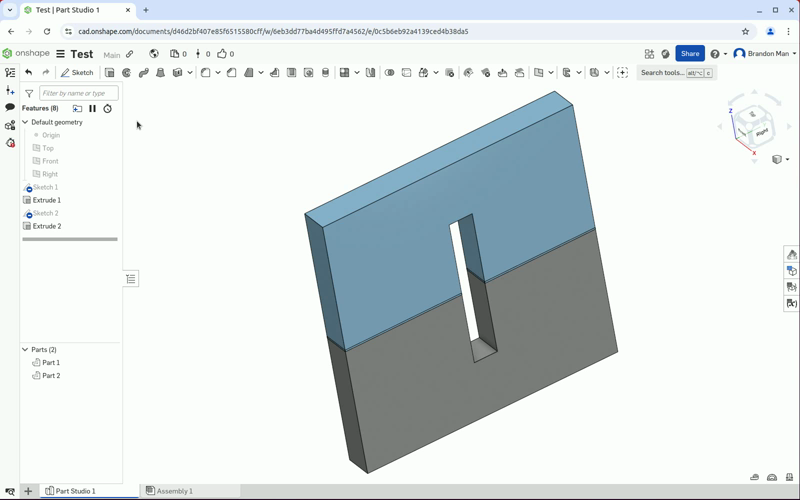
mouse_move(73, 189)
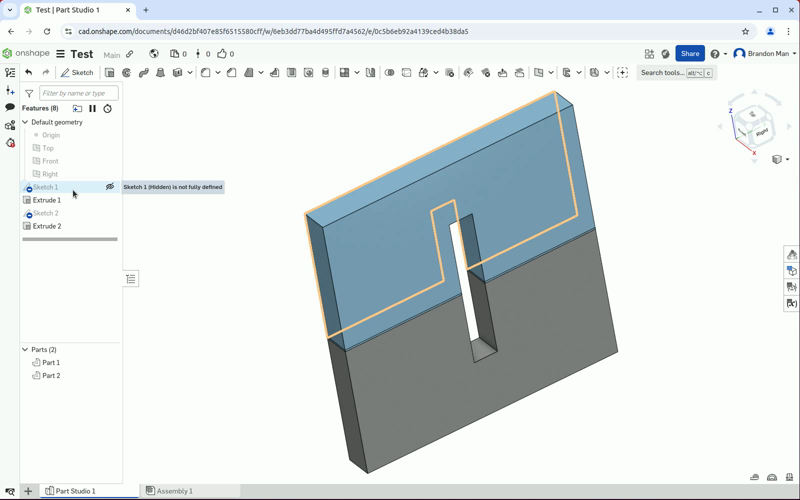
click(73, 189)